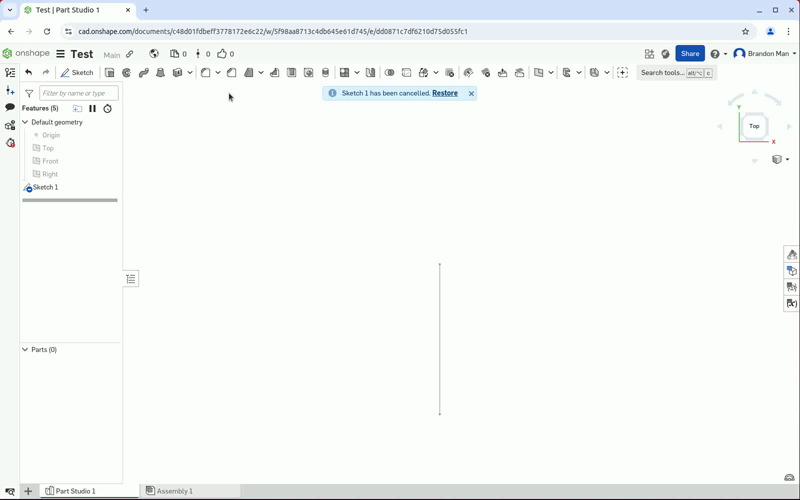
key(shift+h)
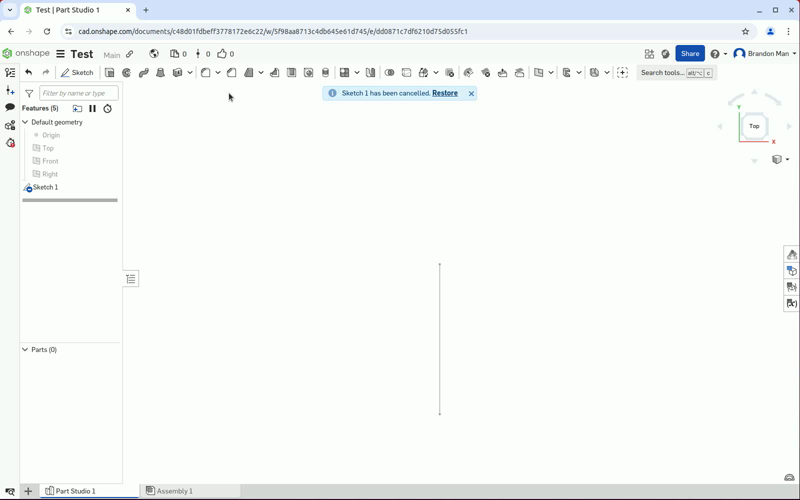
key(shift+s)
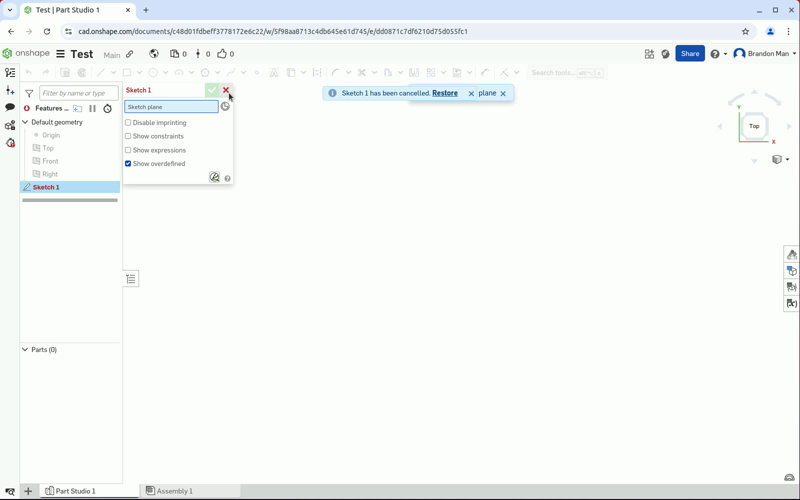
mouse_move(73, 150)
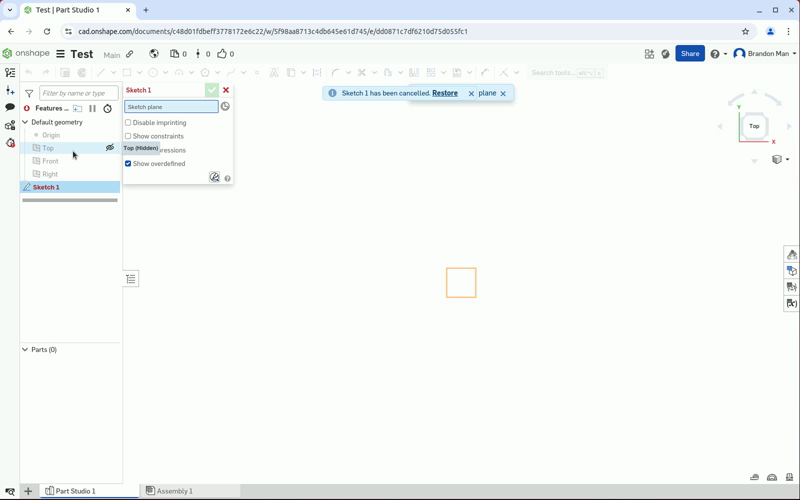
click(73, 150)
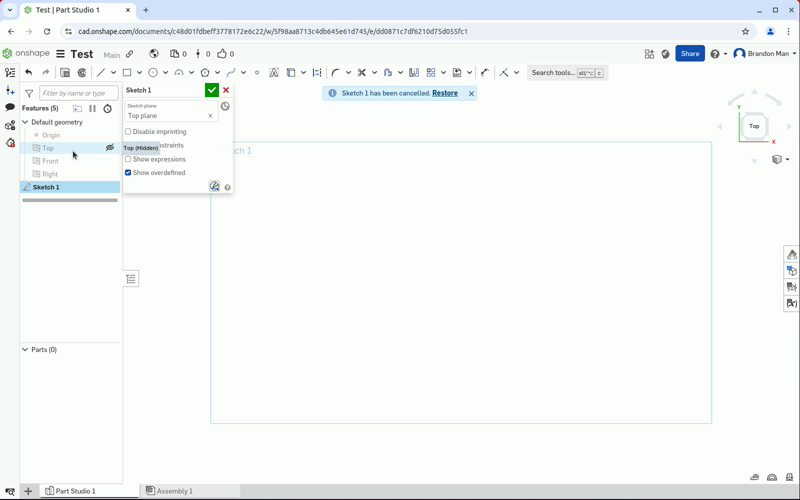
mouse_move(73, 352)
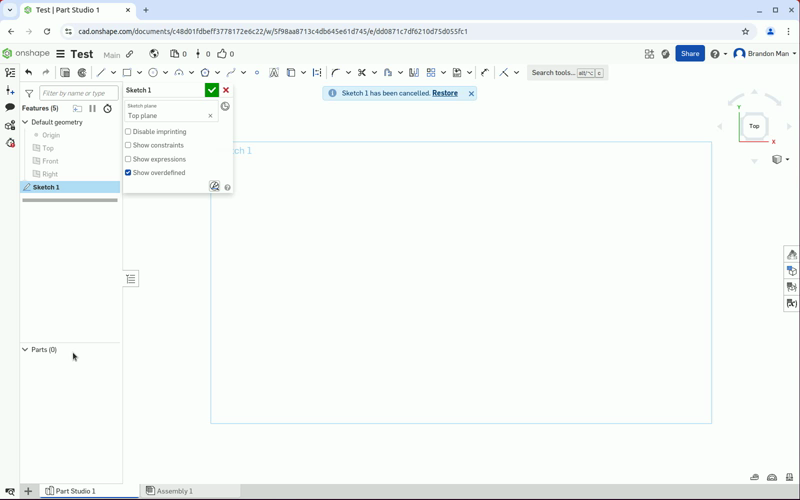
key(y)
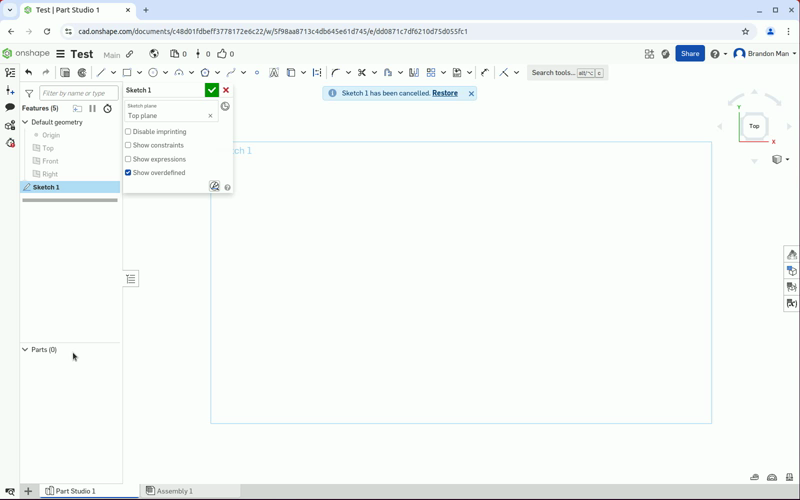
key(c)
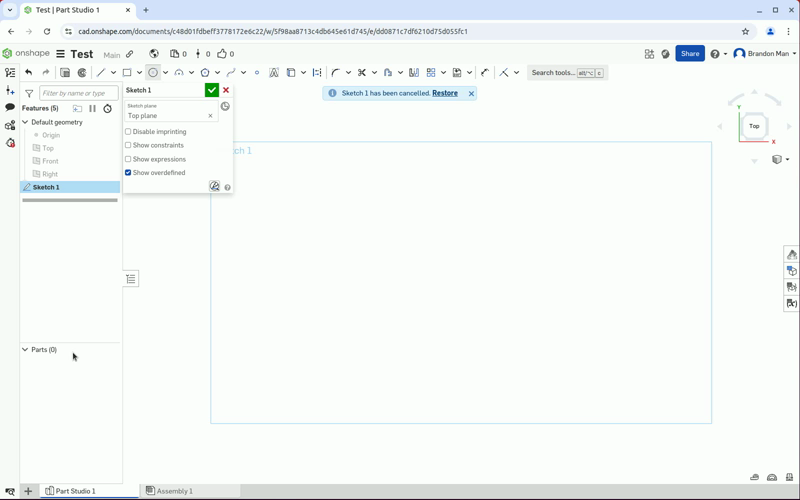
key_down(shift)
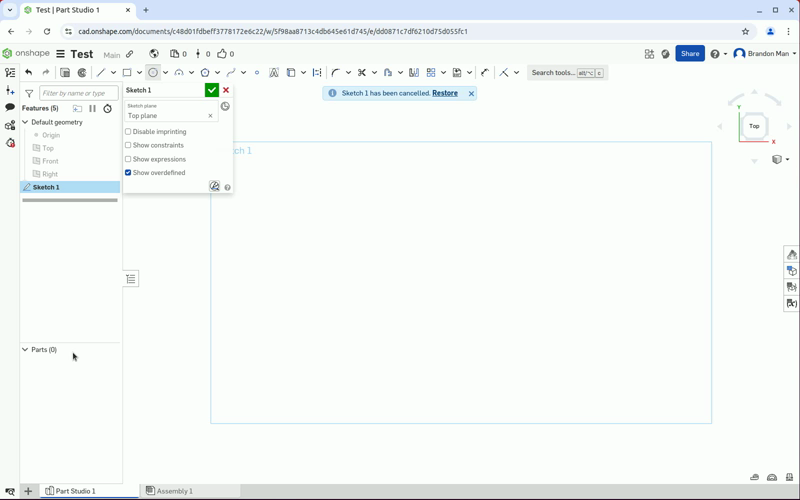
mouse_move(460, 282)
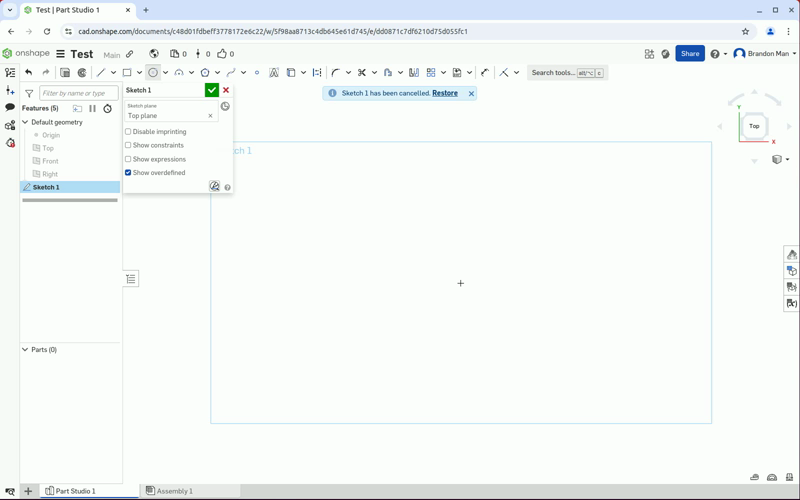
click(460, 282)
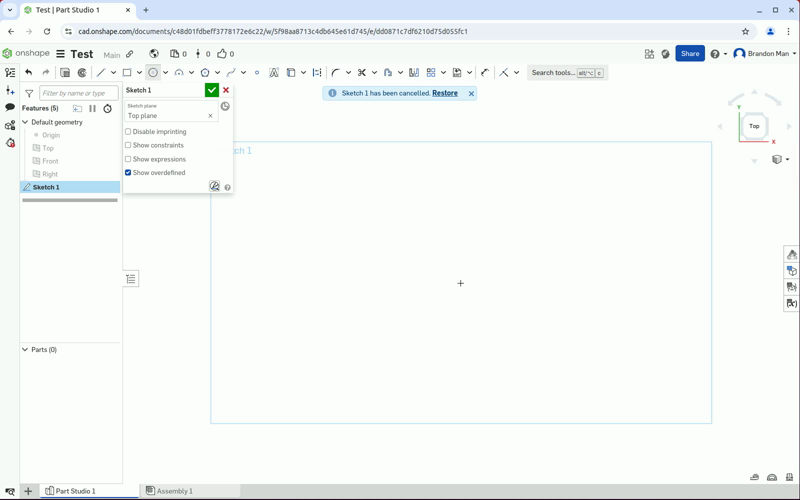
key_up(shift)
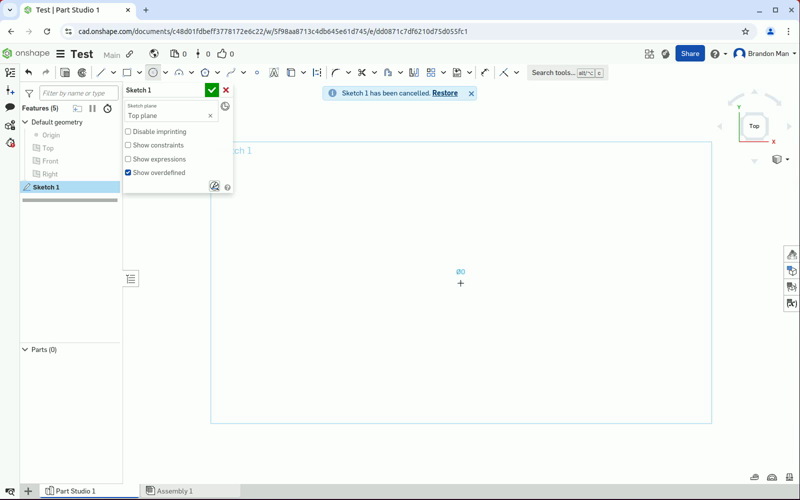
mouse_move(478, 282)
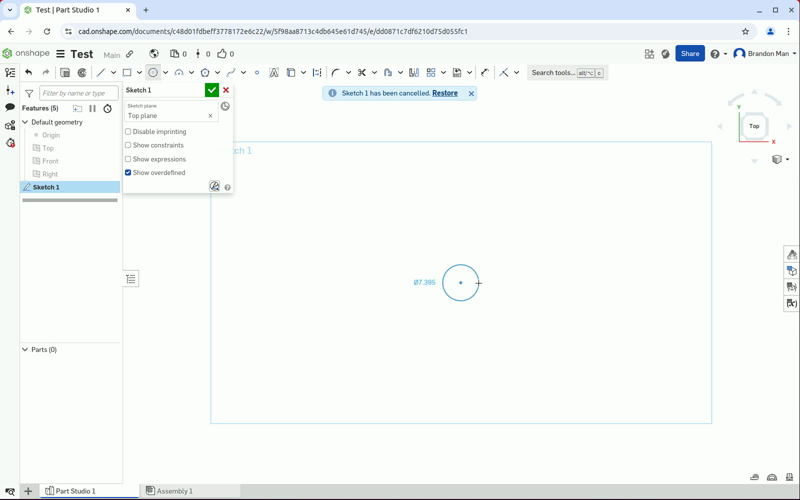
click(478, 282)
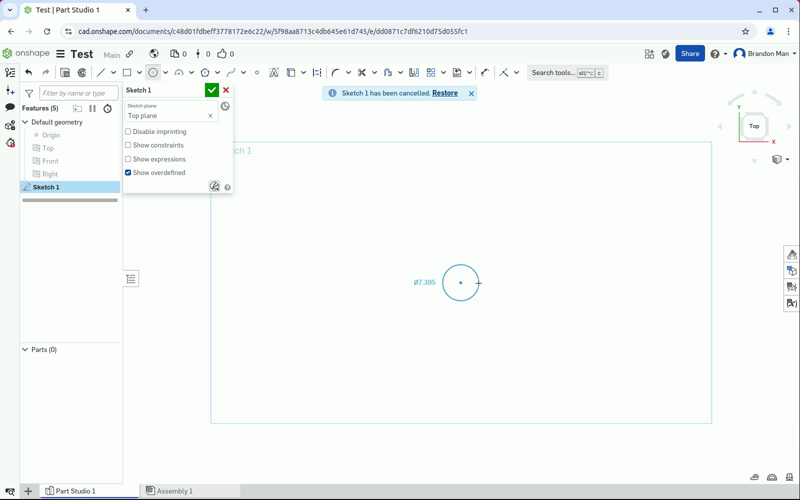
key(esc)
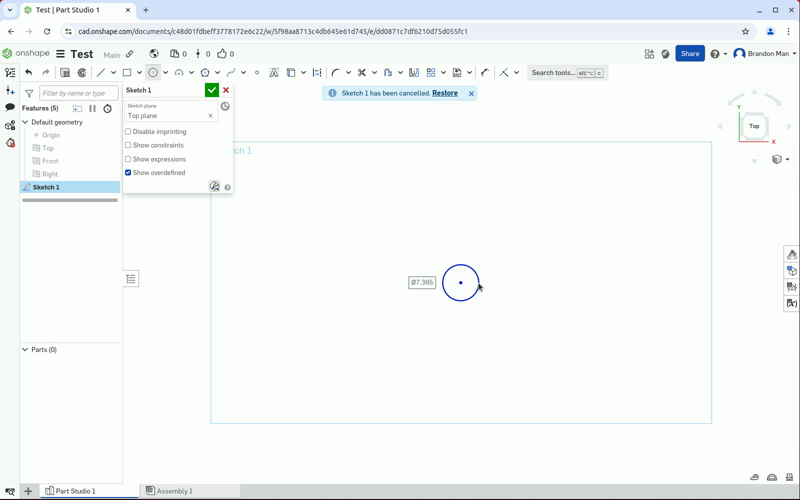
key(c)
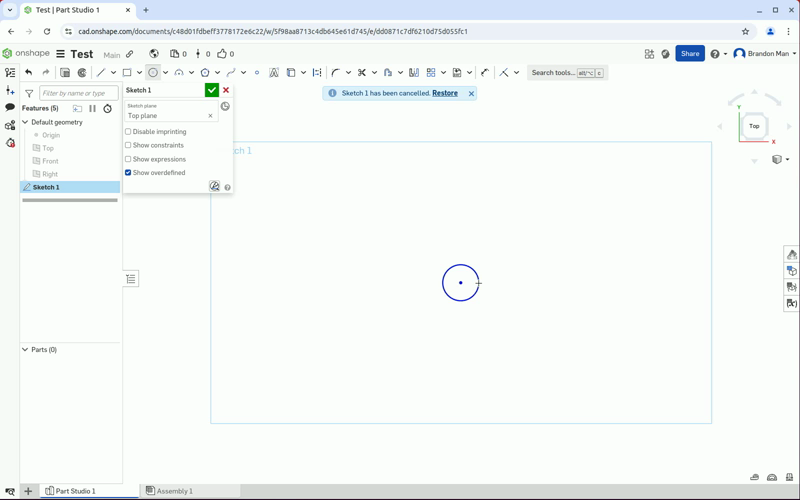
key_down(shift)
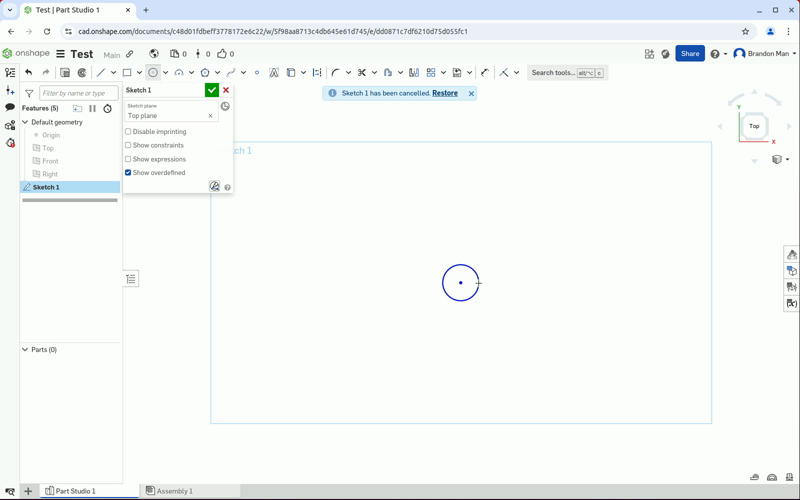
mouse_move(460, 282)
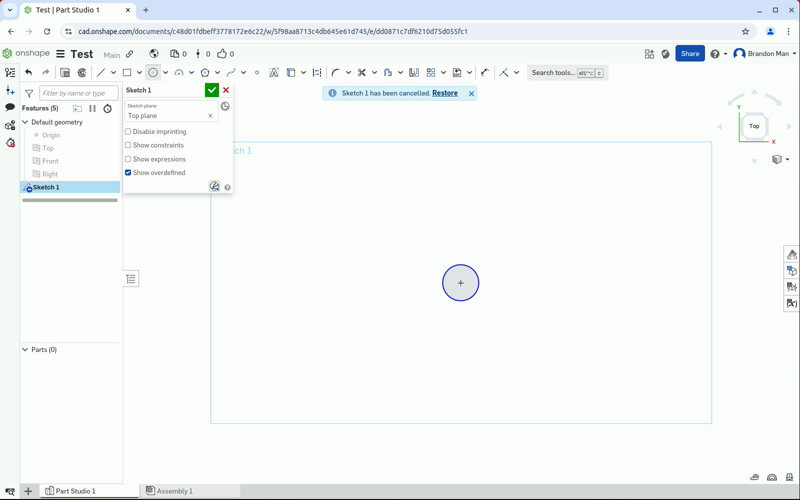
click(460, 282)
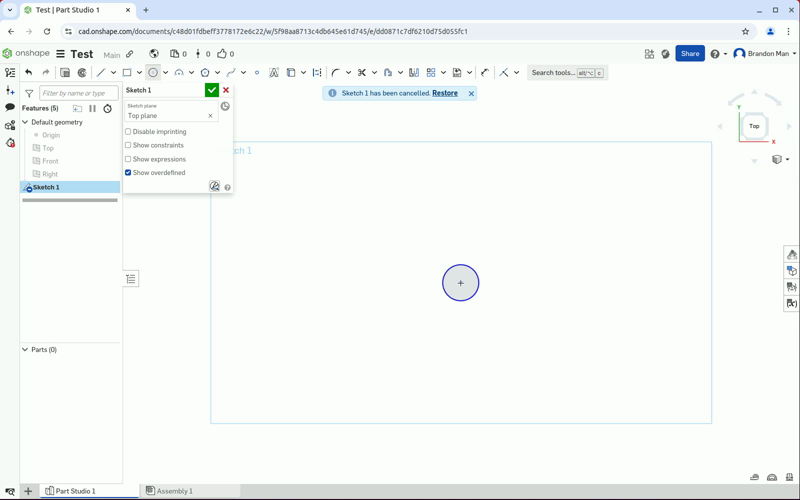
key_up(shift)
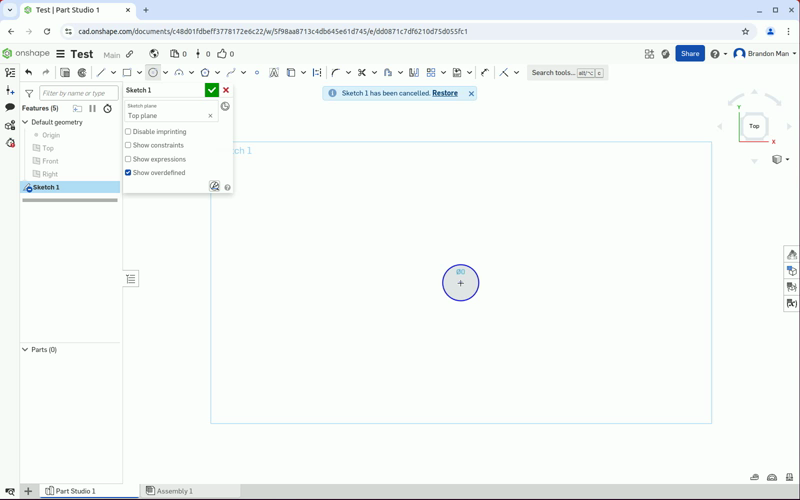
mouse_move(472, 282)
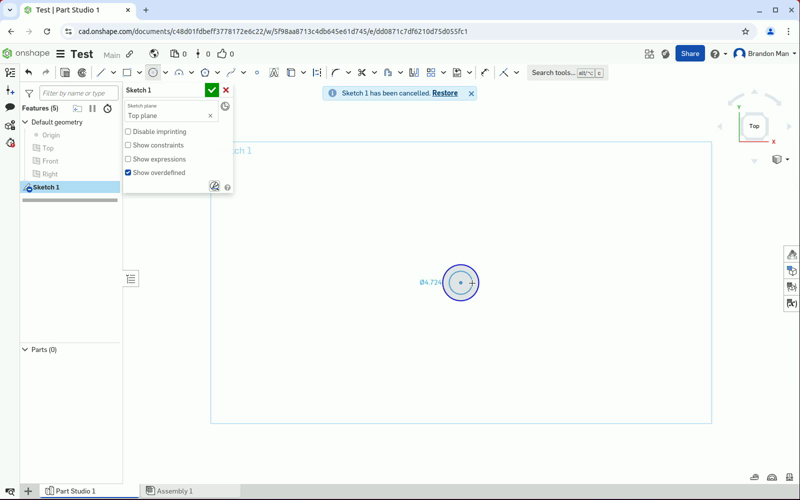
click(472, 282)
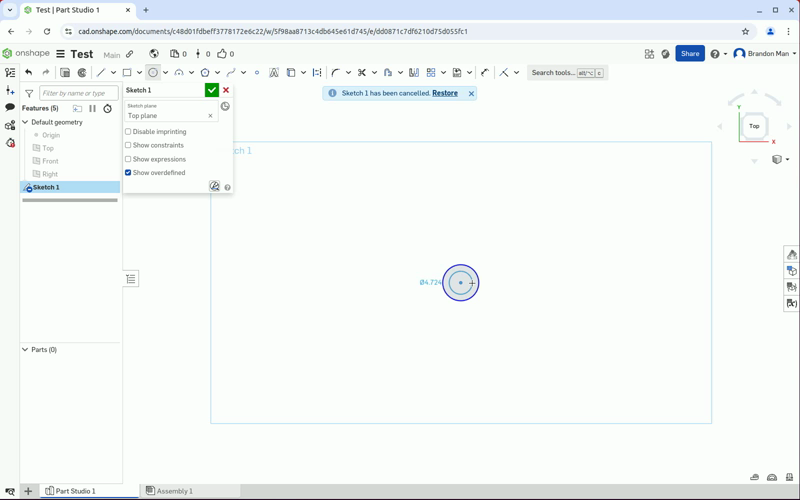
key(esc)
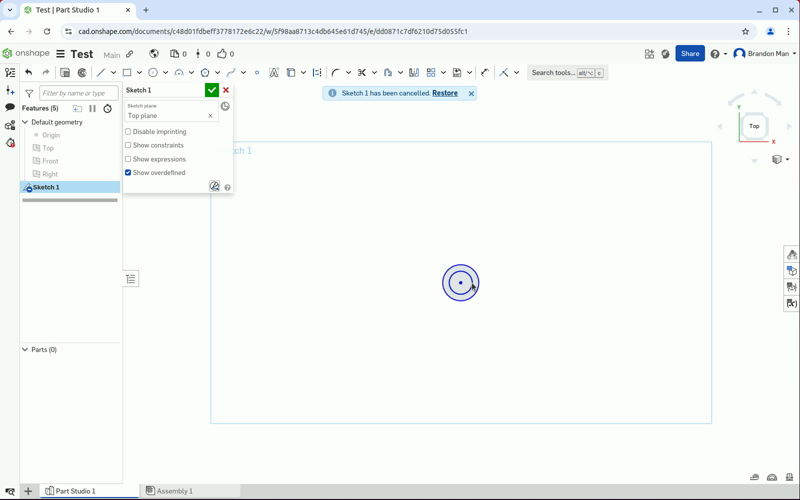
mouse_move(473, 290)
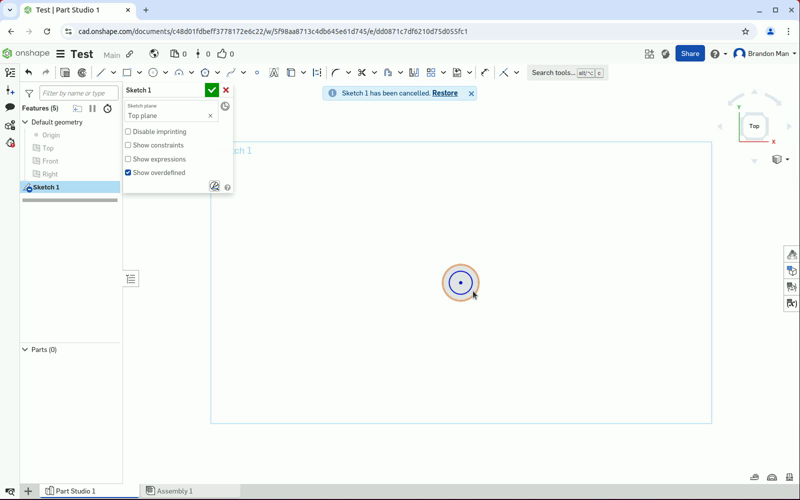
scroll(6)
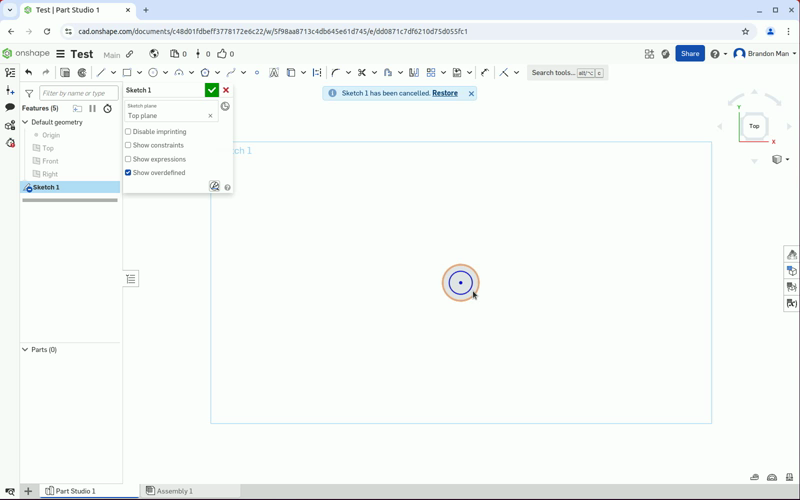
scroll(6)
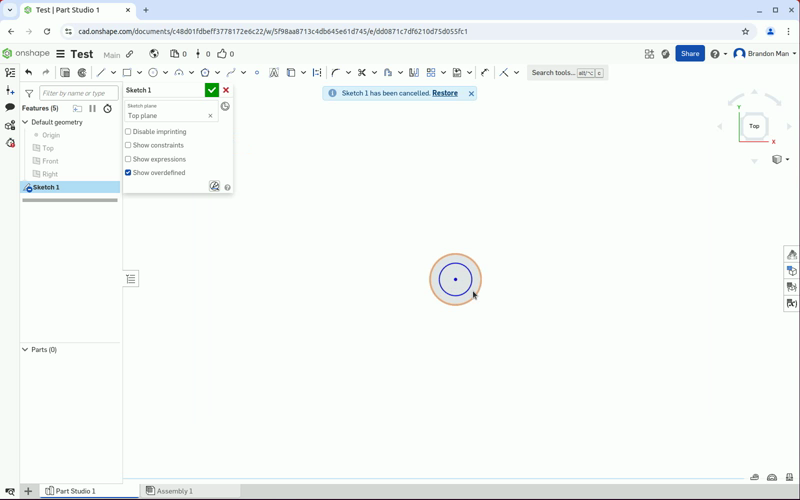
scroll(6)
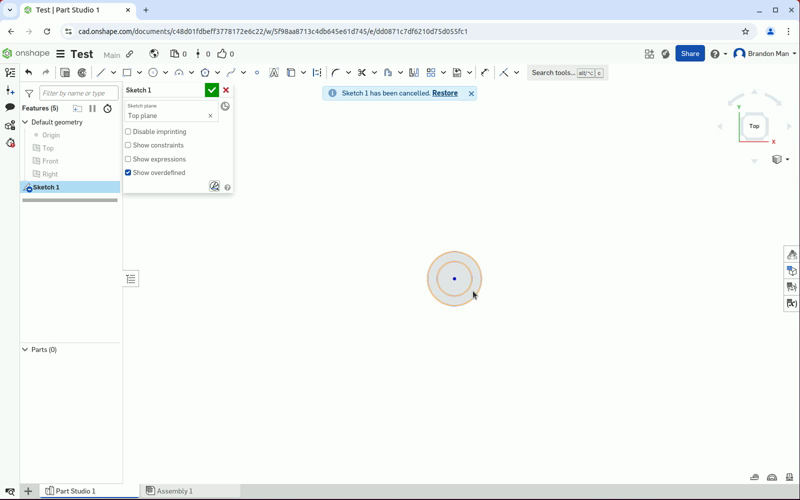
scroll(6)
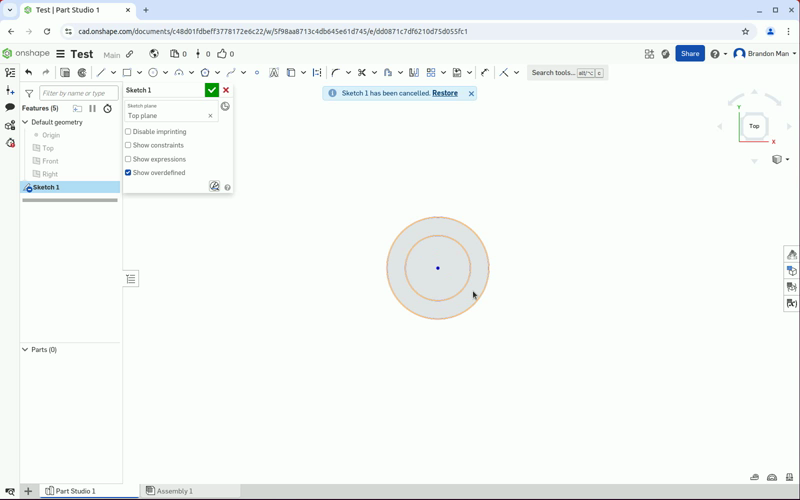
scroll(6)
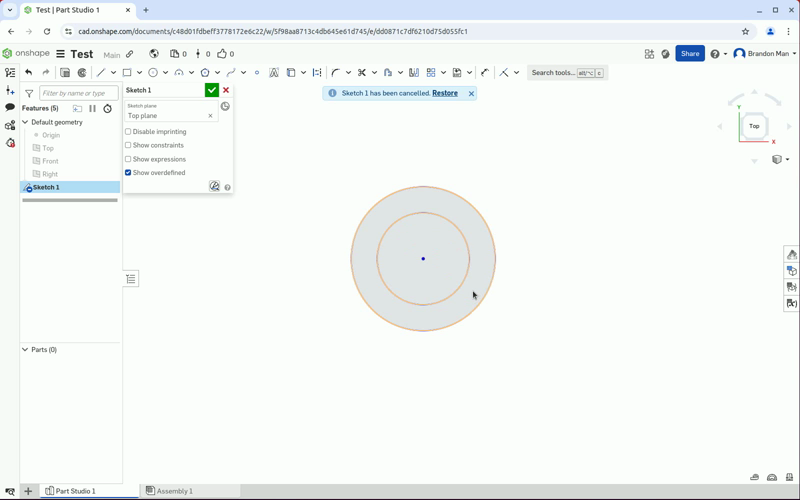
scroll(6)
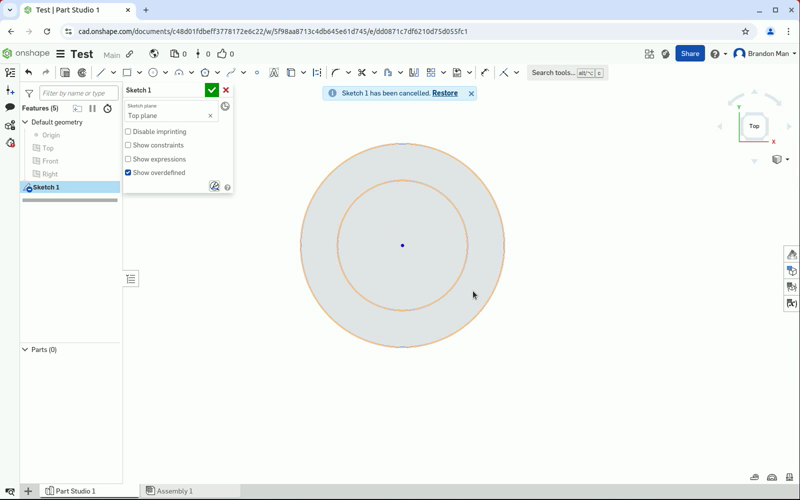
scroll(6)
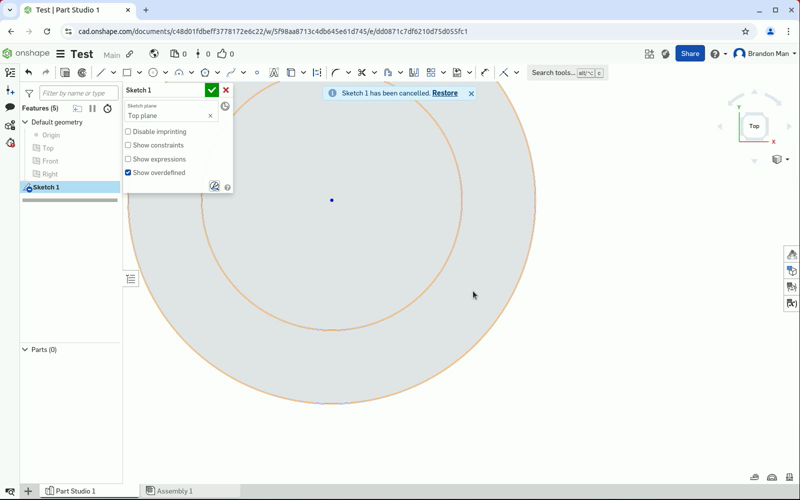
click(473, 290)
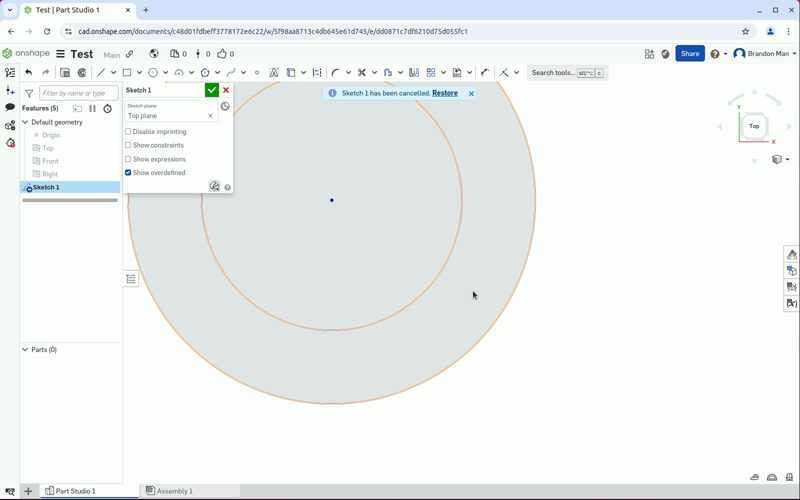
scroll(-6)
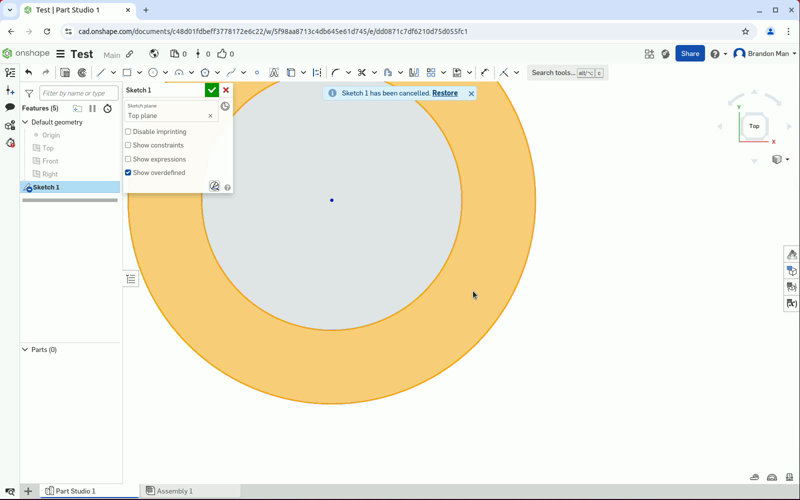
scroll(-6)
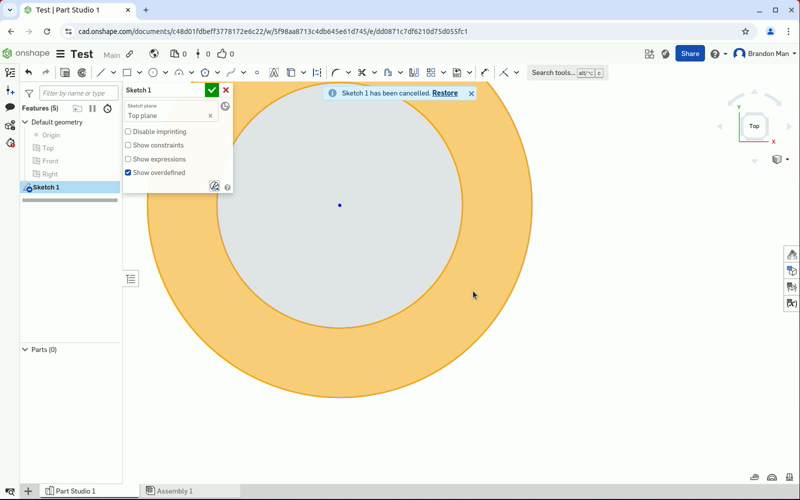
scroll(-6)
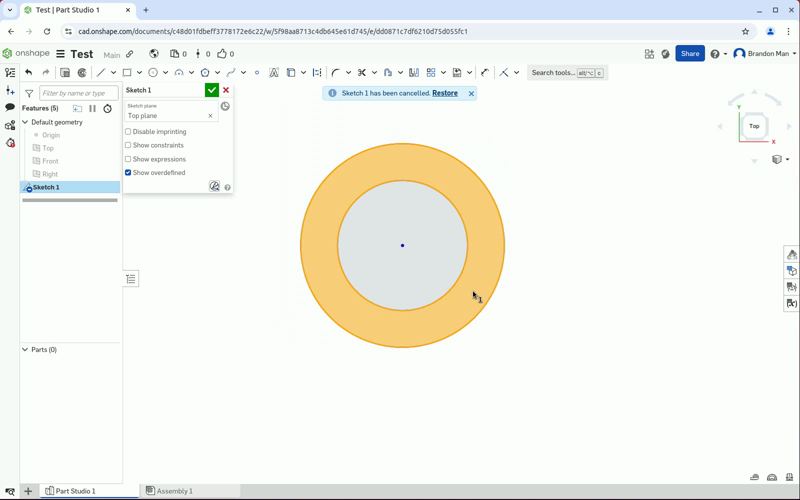
scroll(-6)
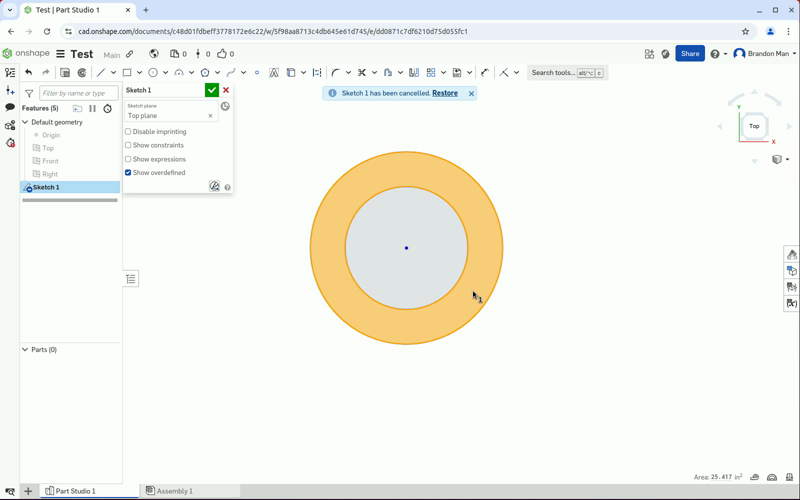
scroll(-6)
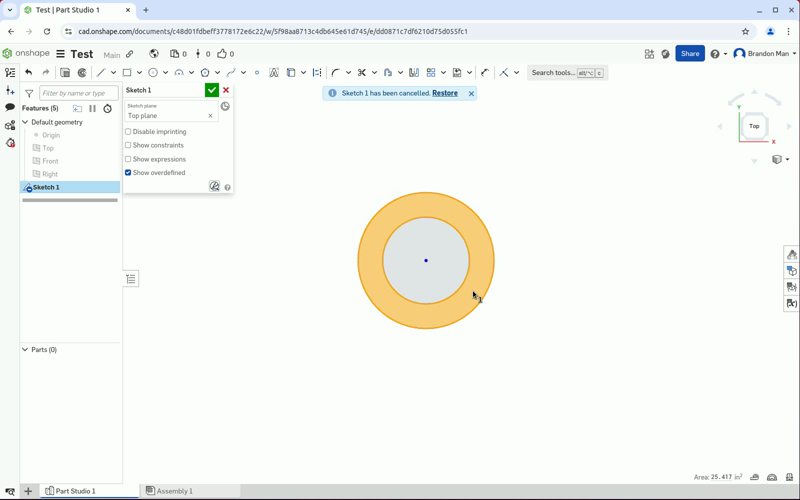
scroll(-6)
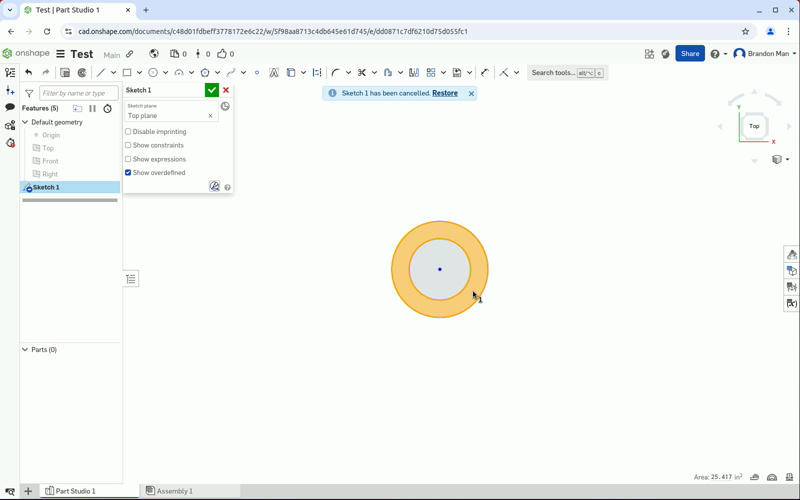
scroll(-6)
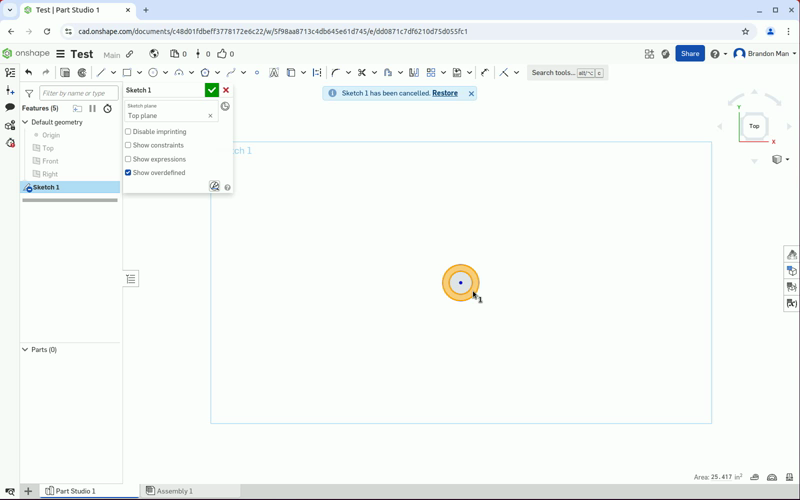
mouse_move(73, 352)
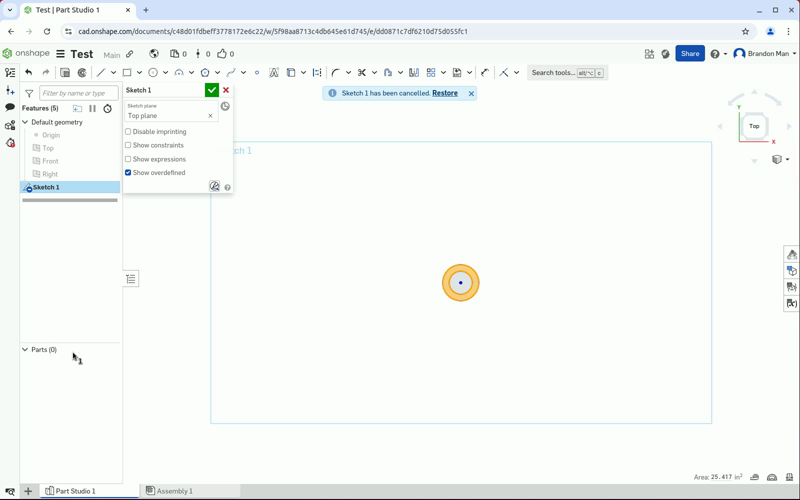
key(shift+y)
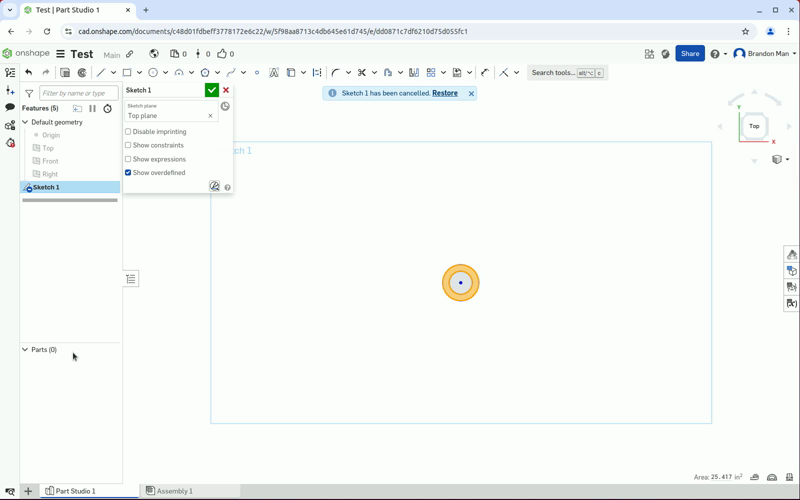
key(shift+e)
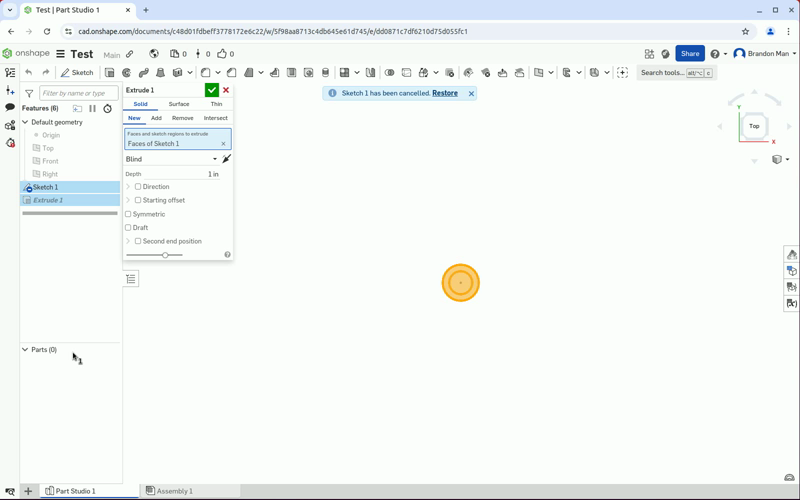
mouse_move(143, 106)
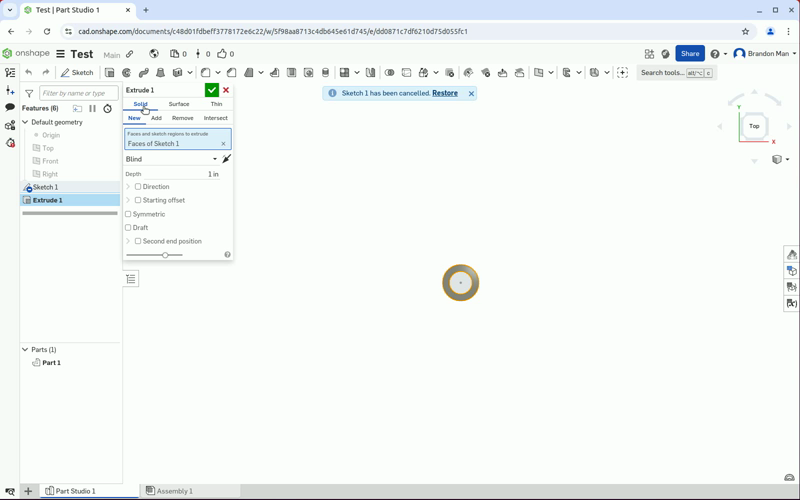
click(143, 106)
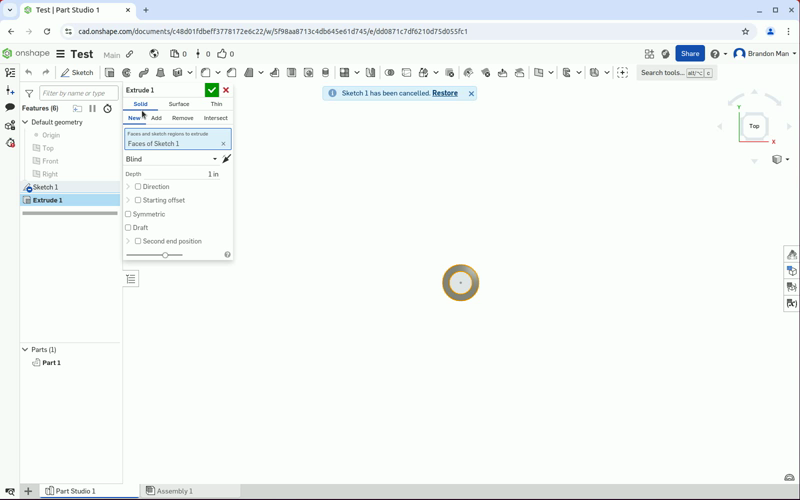
mouse_move(137, 120)
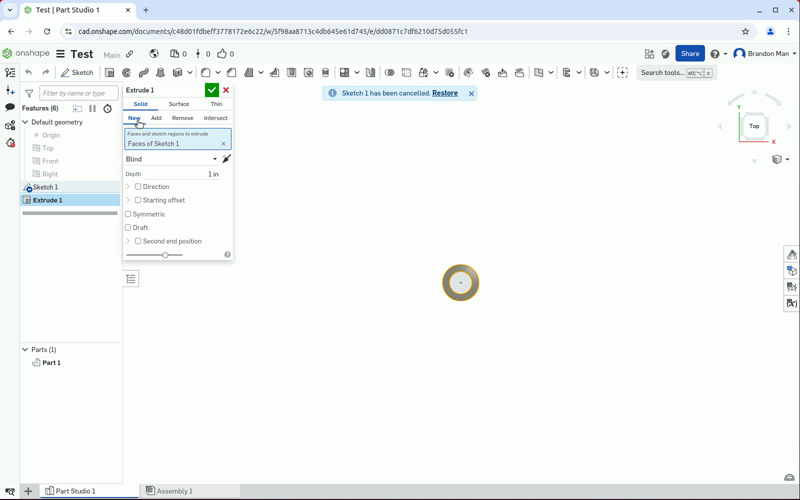
click(137, 120)
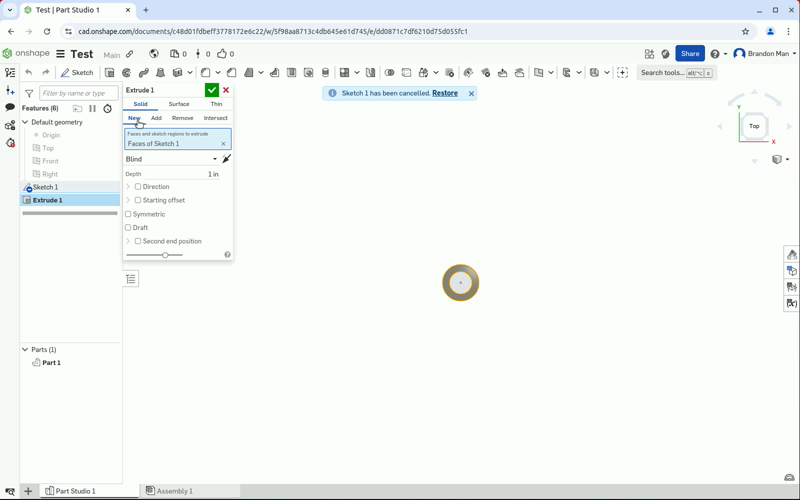
key(tab, 4)
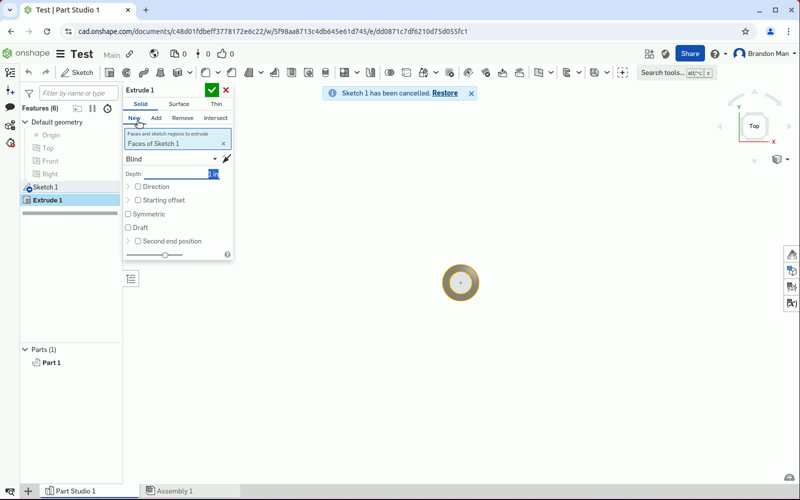
text(1.926)
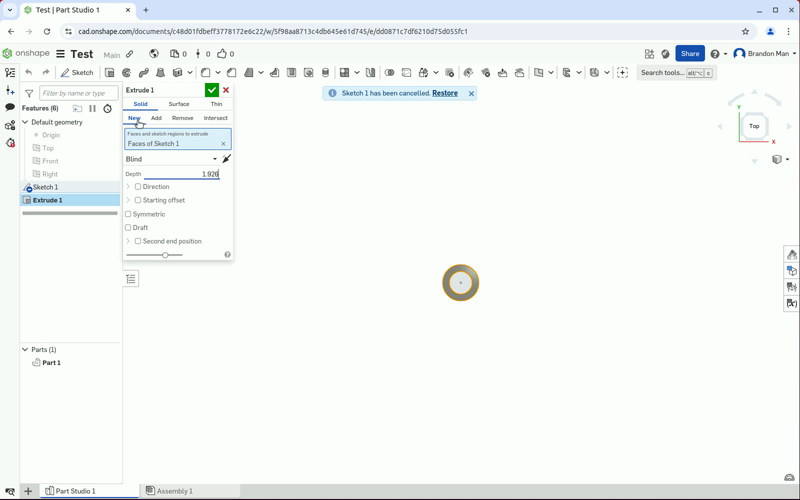
key(enter)
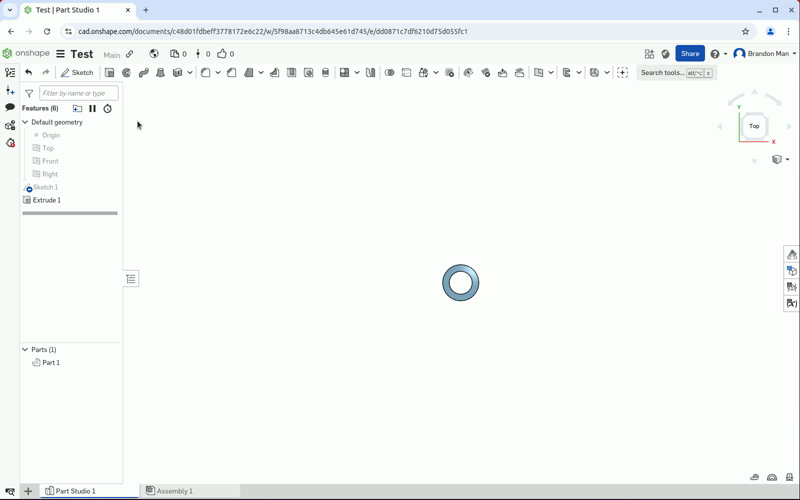
key(shift+h)
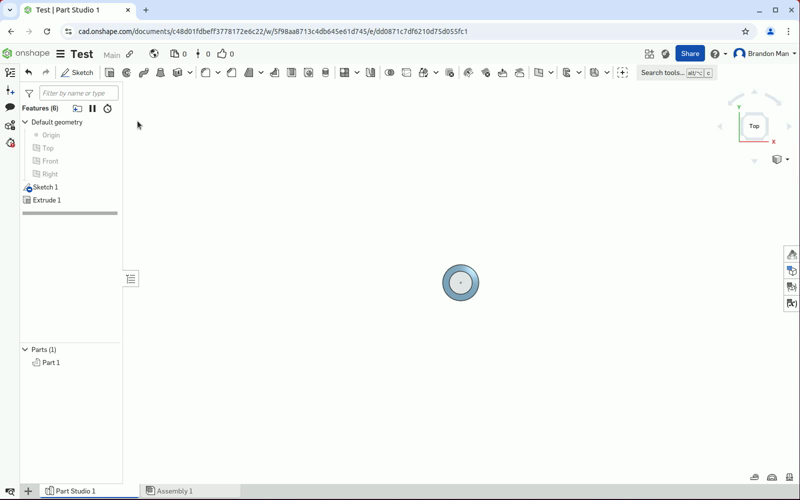
key(shift+h)
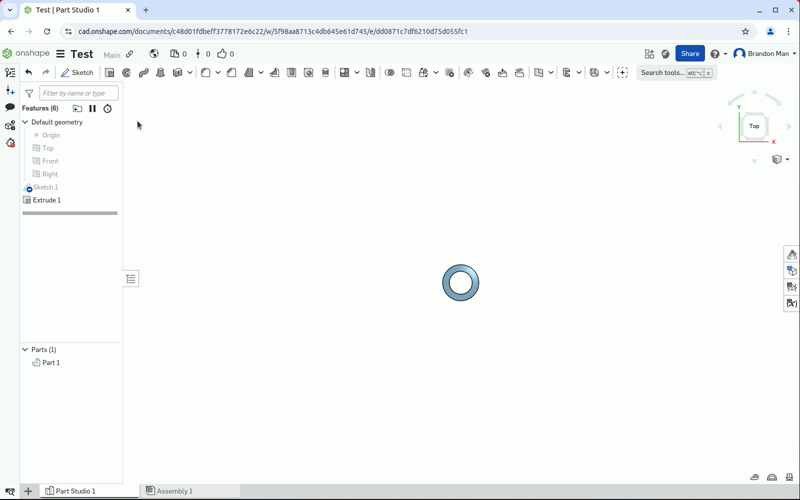
mouse_move(73, 189)
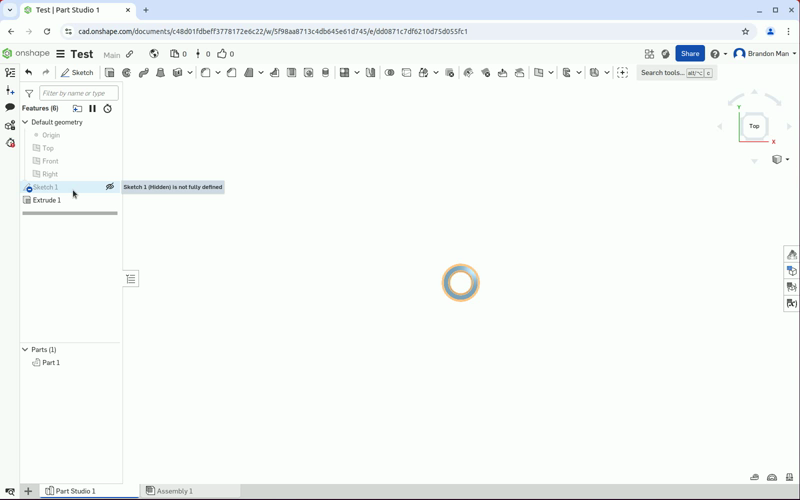
click(73, 189)
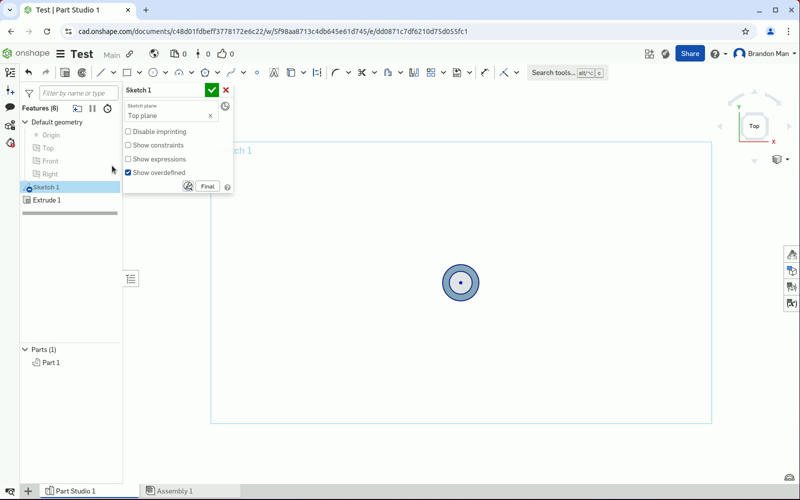
mouse_move(229, 92)
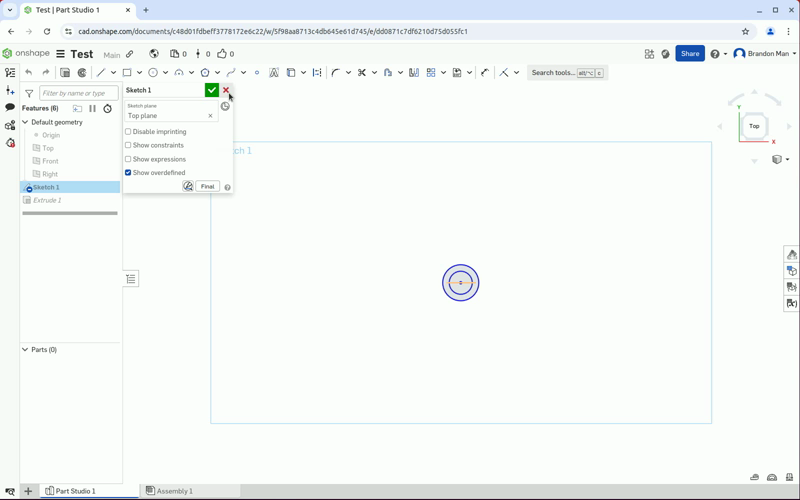
click(229, 92)
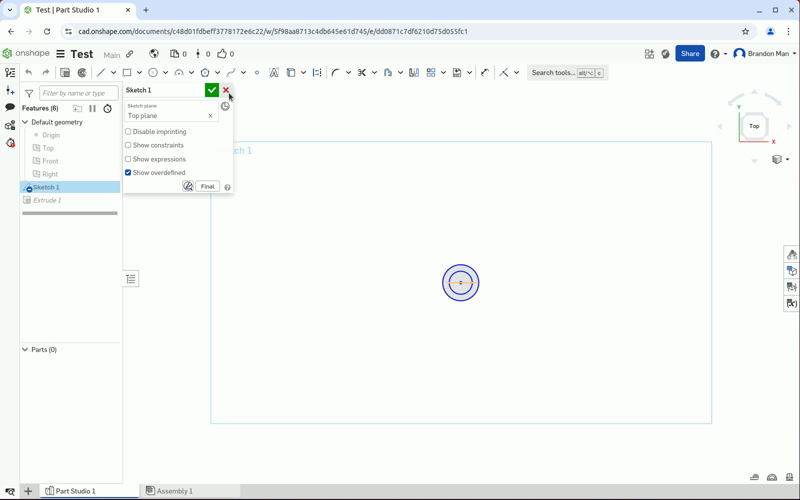
key(shift+s)
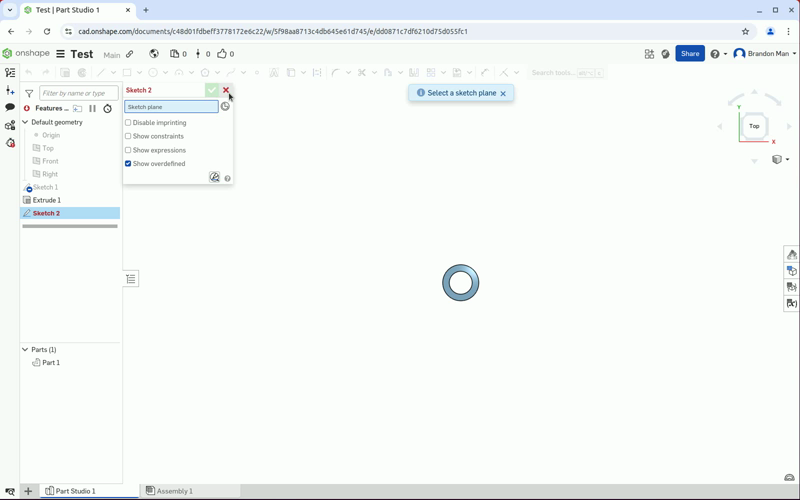
mouse_move(73, 150)
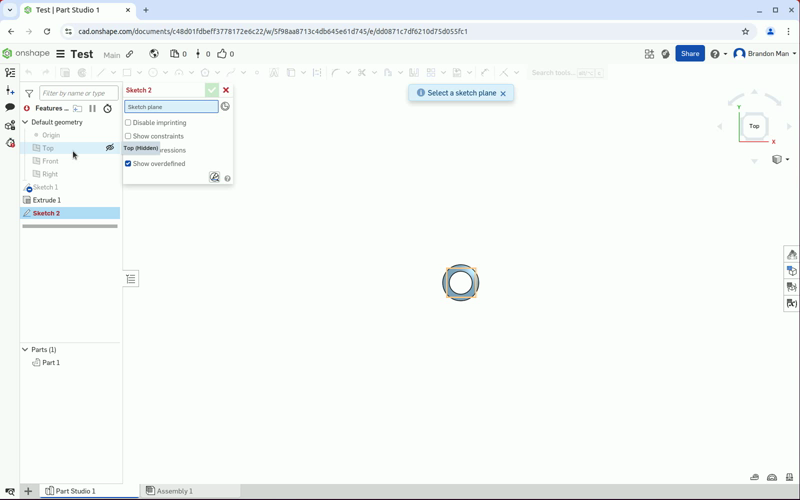
click(73, 150)
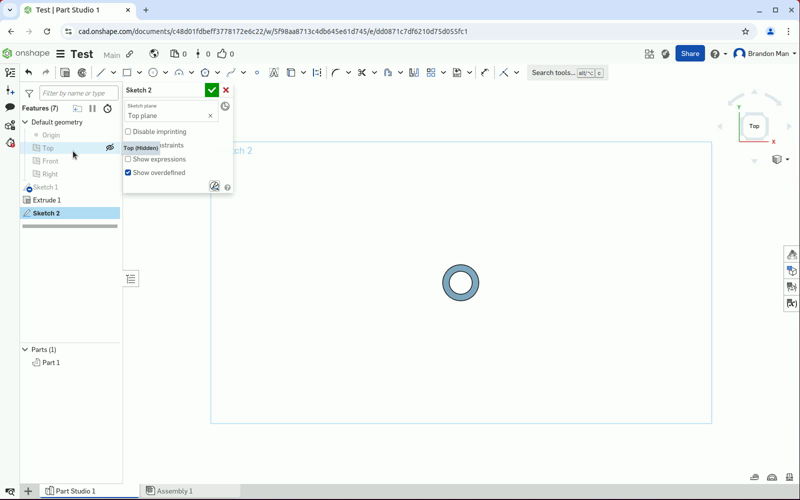
mouse_move(73, 352)
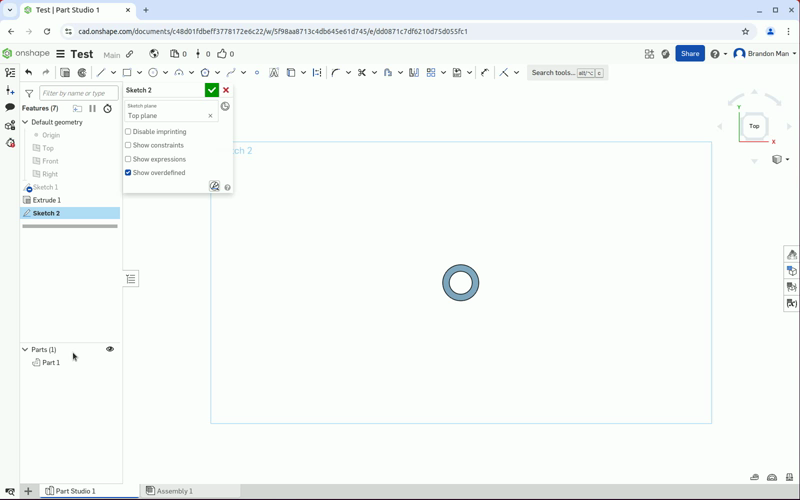
key(y)
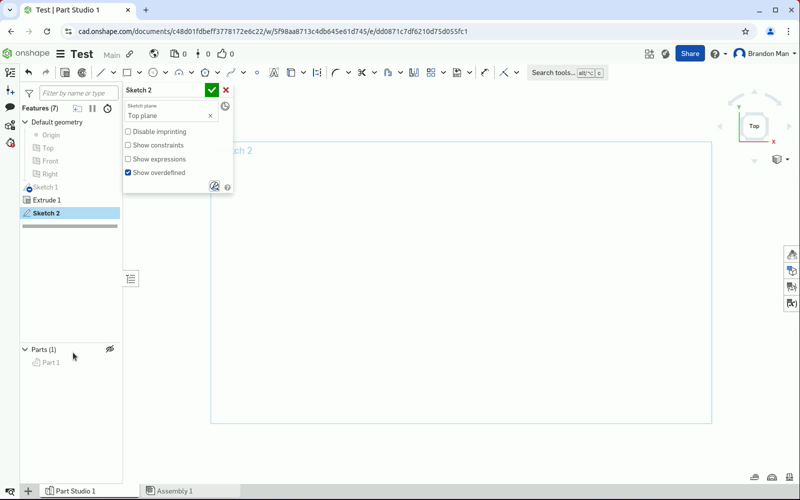
key(c)
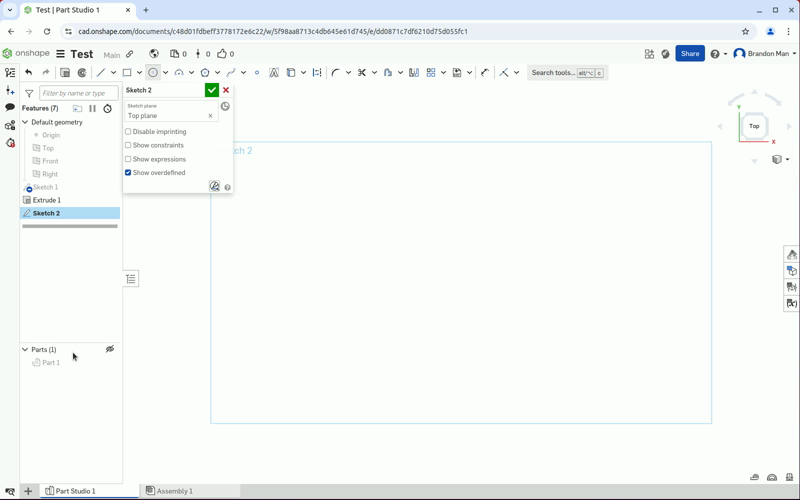
key_down(shift)
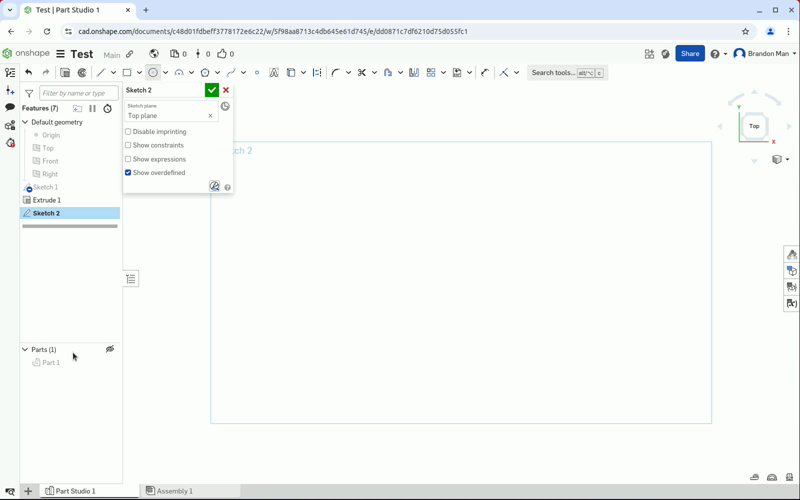
mouse_move(460, 282)
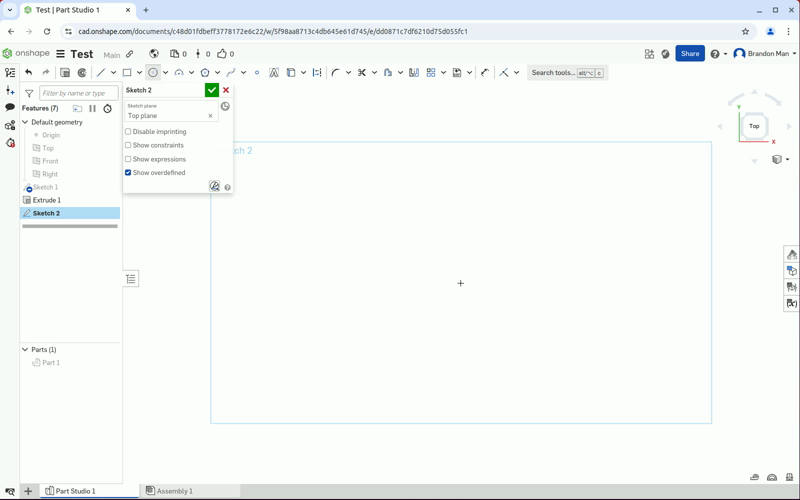
click(460, 282)
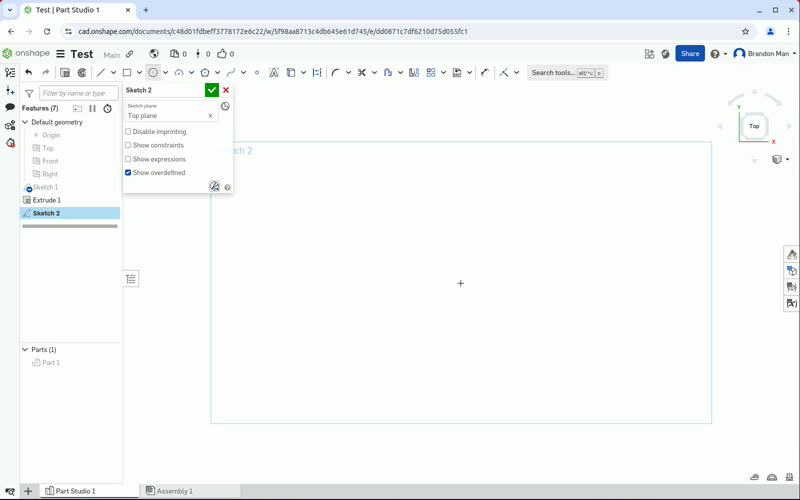
key_up(shift)
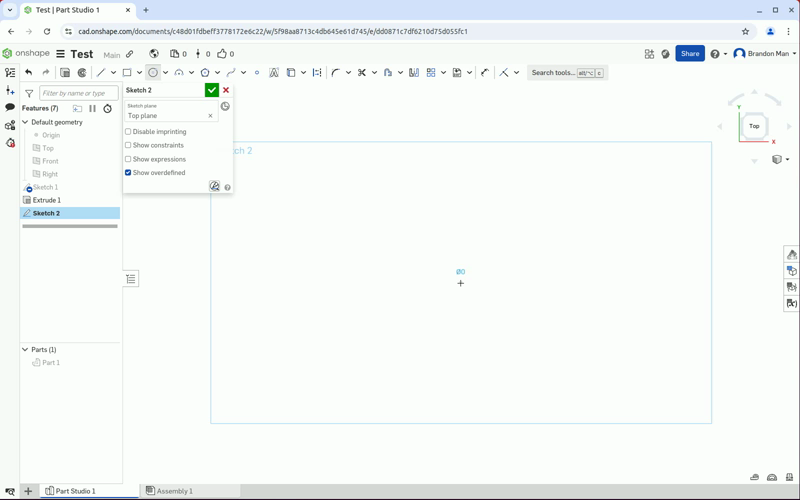
mouse_move(472, 282)
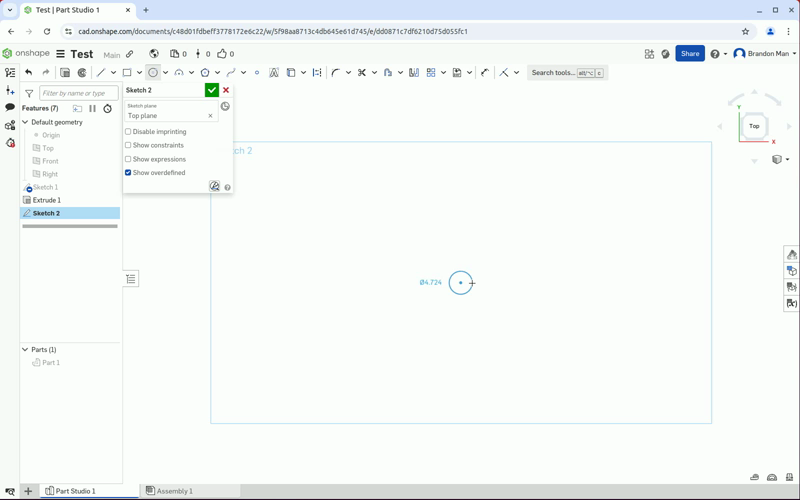
click(472, 282)
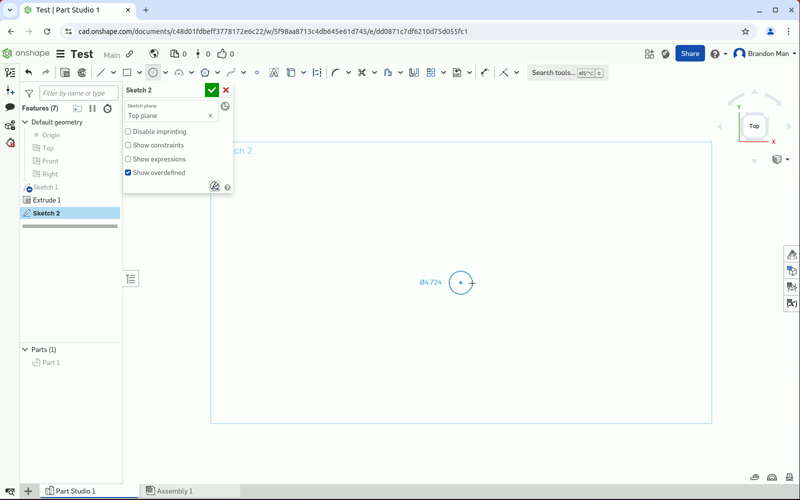
key(esc)
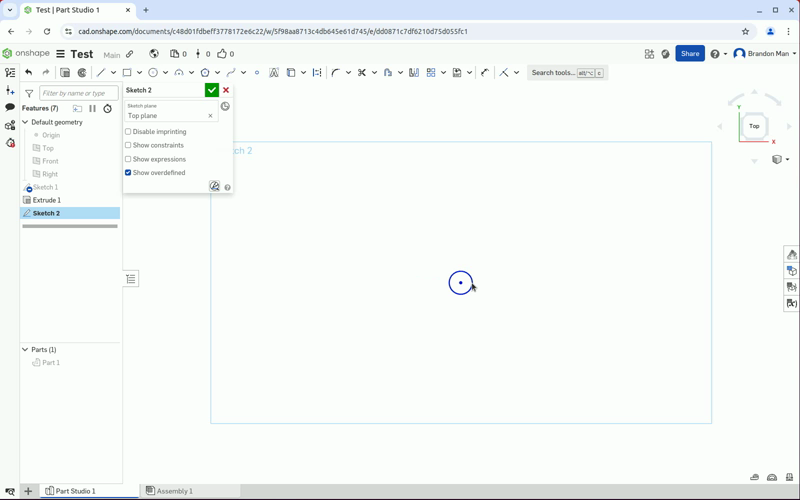
mouse_move(454, 290)
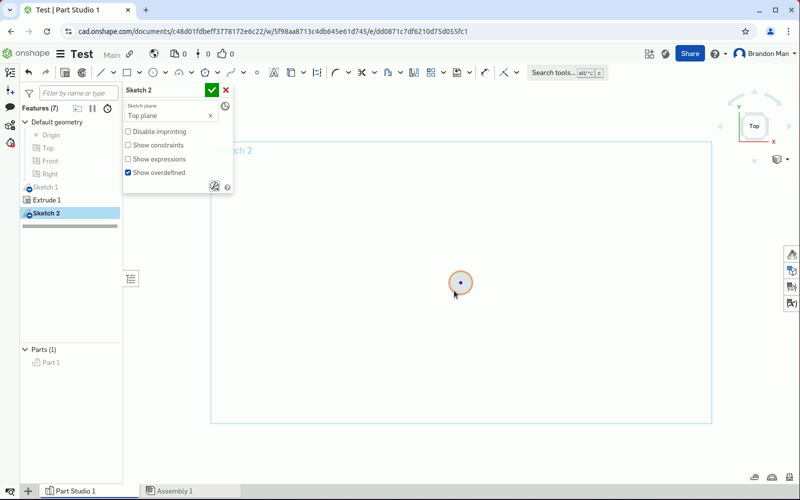
scroll(6)
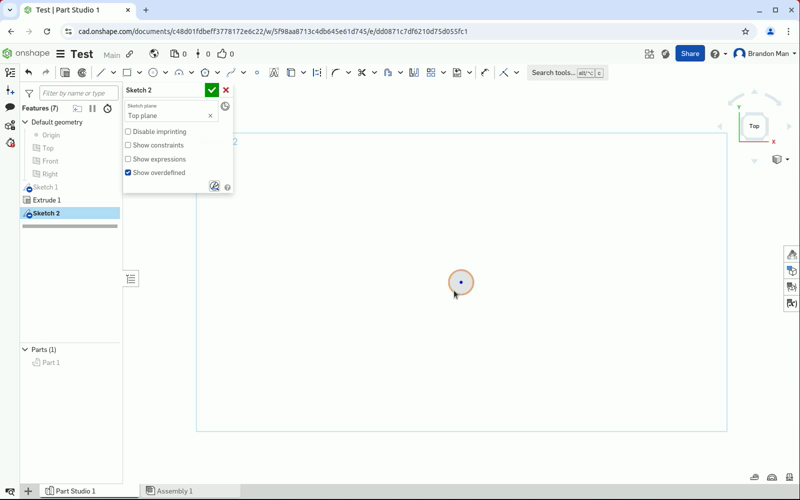
scroll(6)
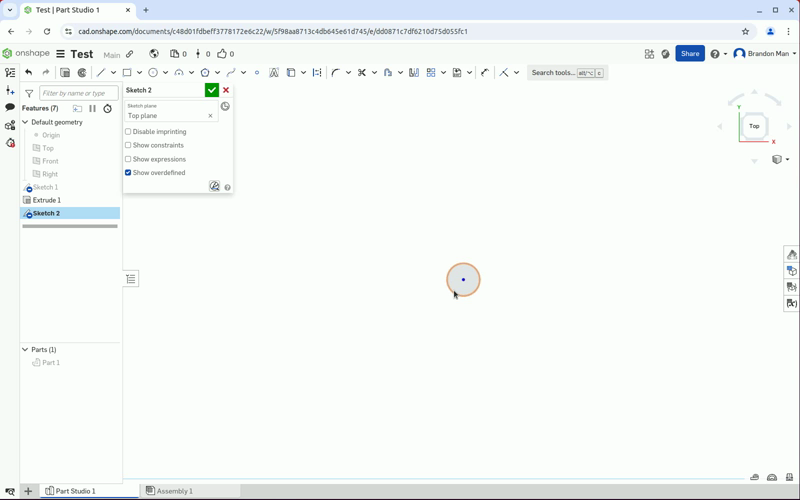
scroll(6)
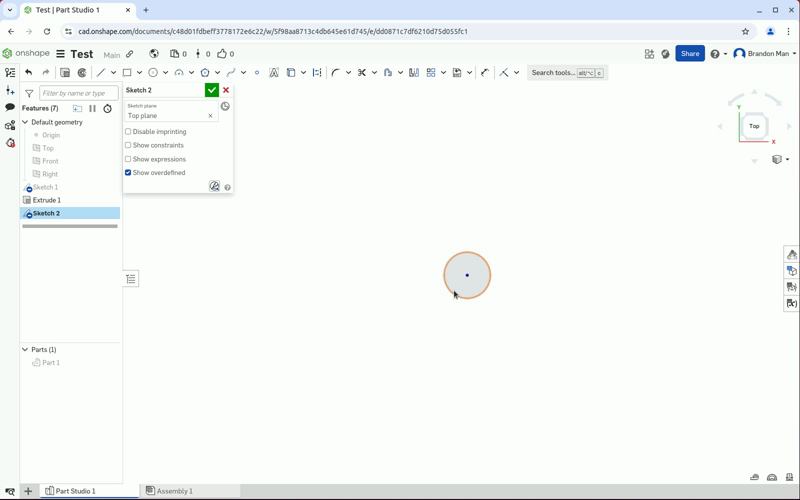
scroll(6)
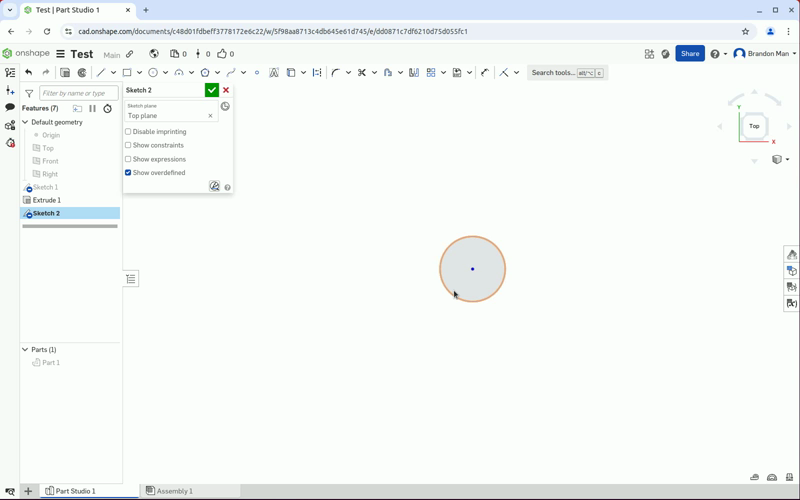
scroll(6)
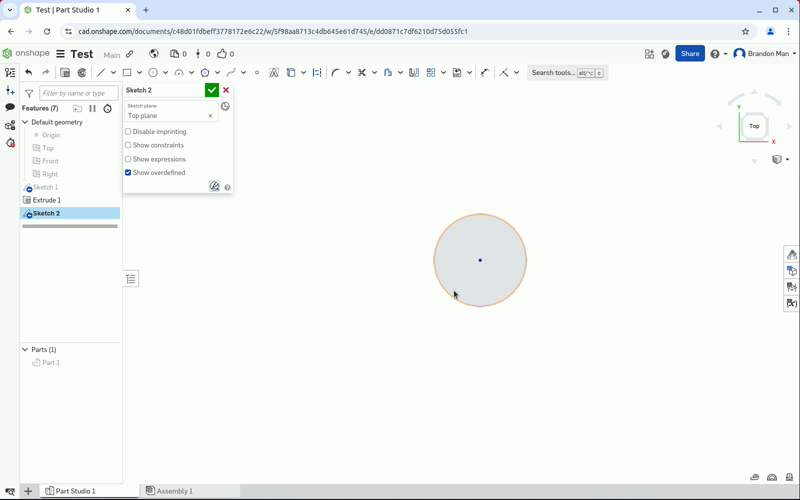
scroll(6)
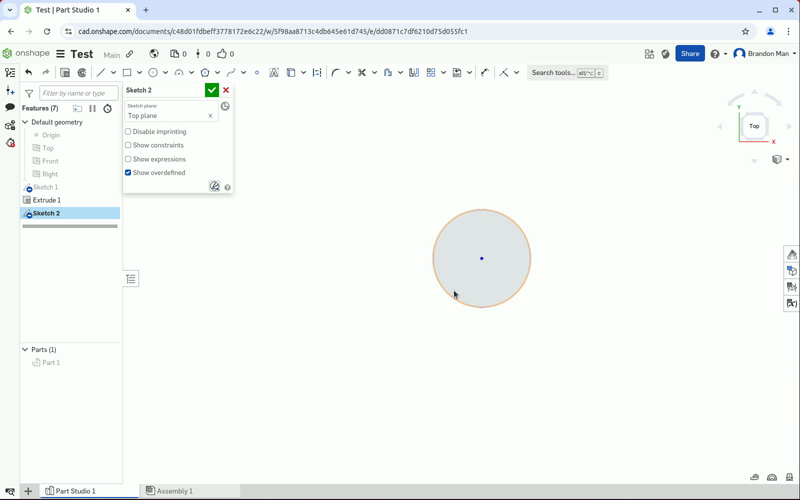
scroll(6)
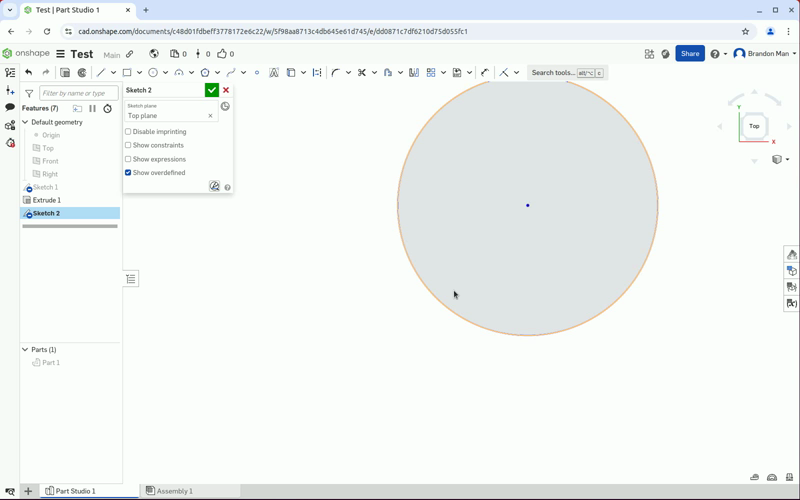
click(454, 290)
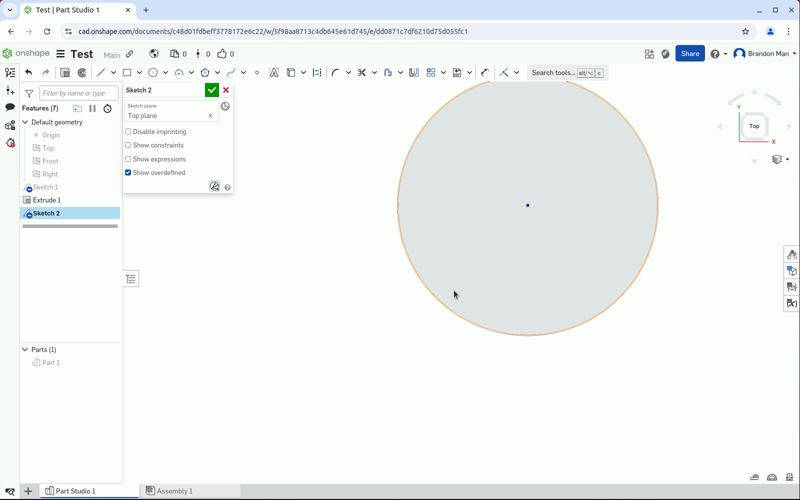
scroll(-6)
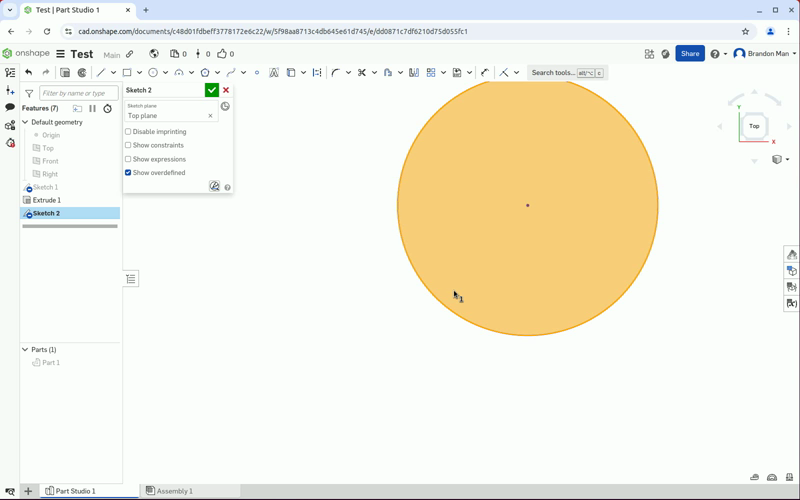
scroll(-6)
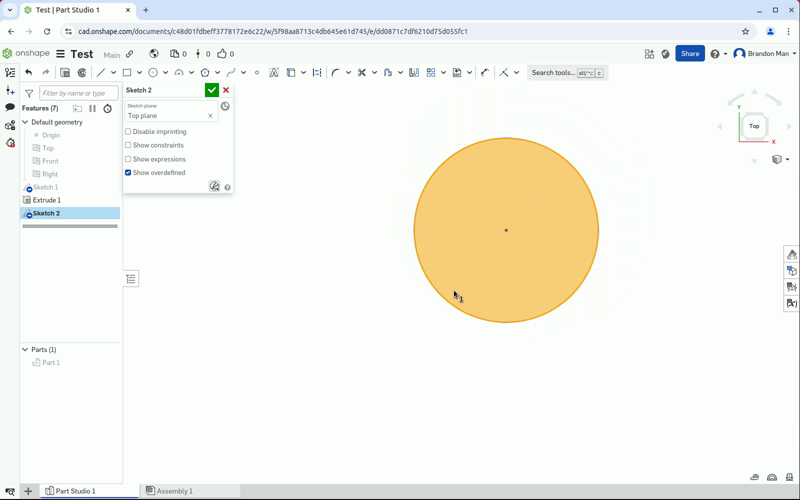
scroll(-6)
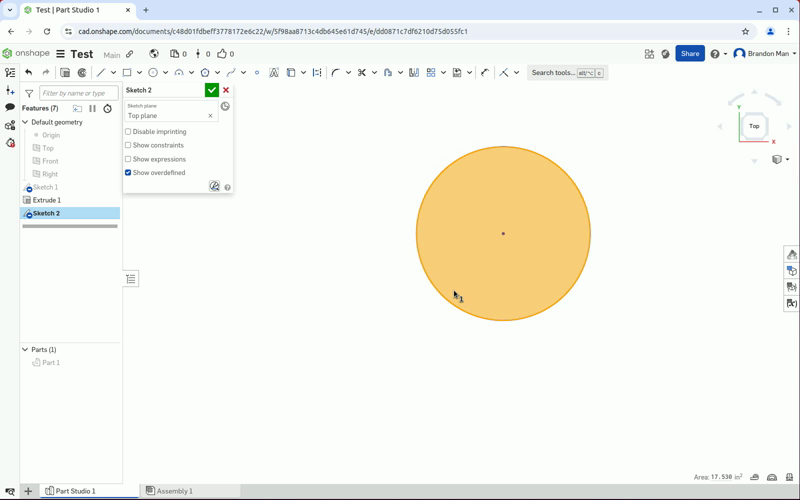
scroll(-6)
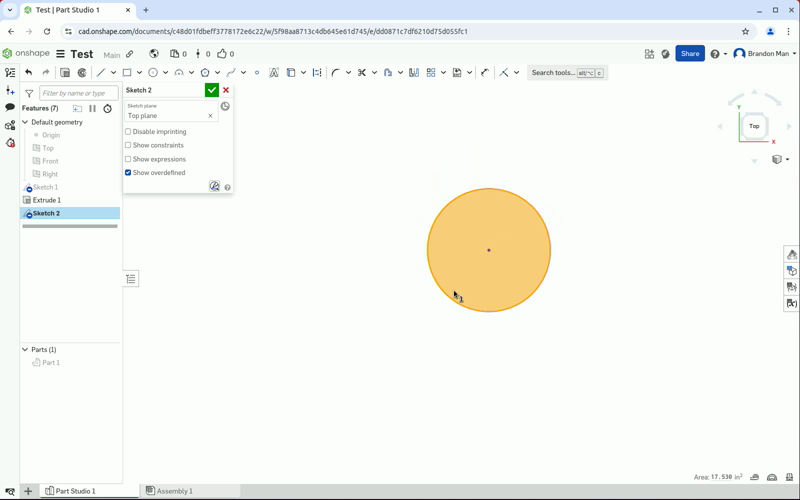
scroll(-6)
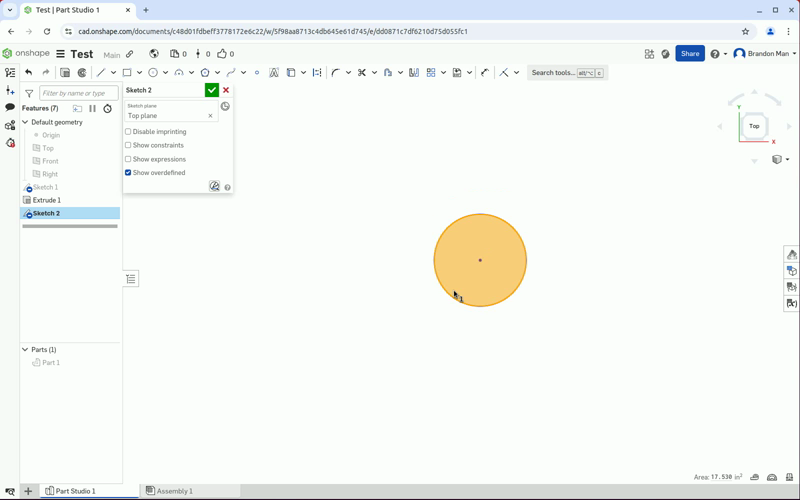
scroll(-6)
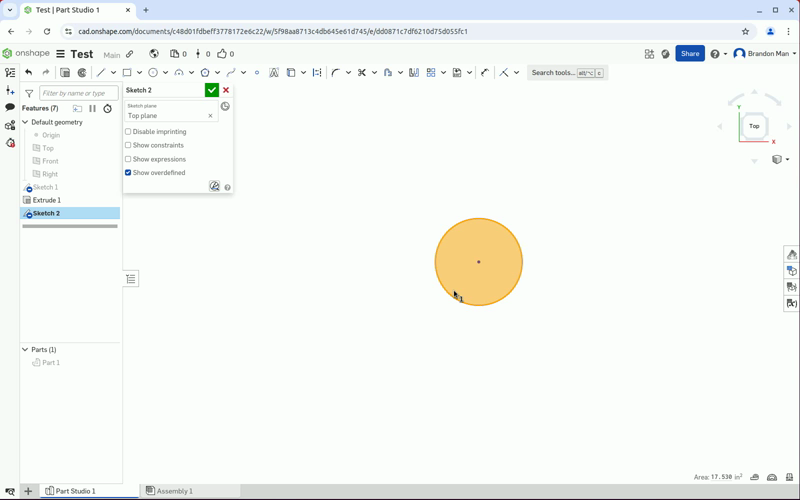
scroll(-6)
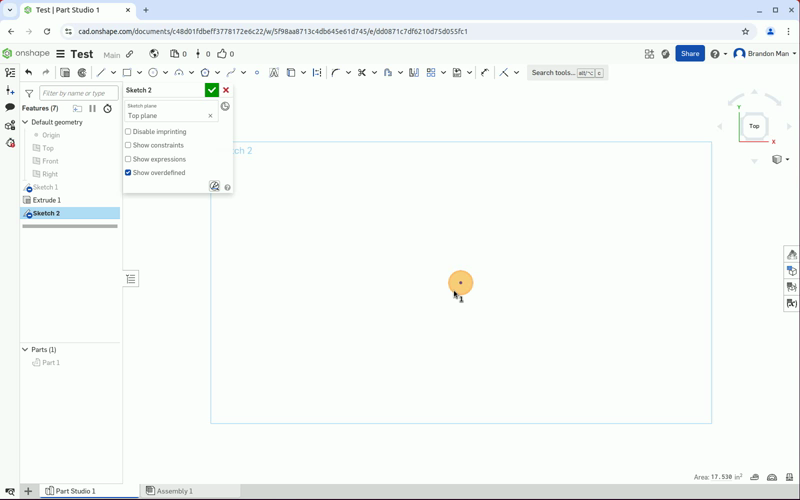
mouse_move(73, 352)
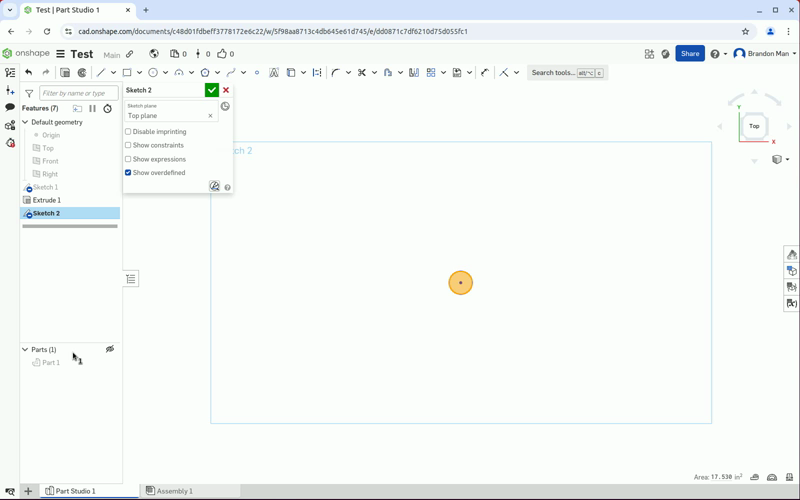
key(shift+y)
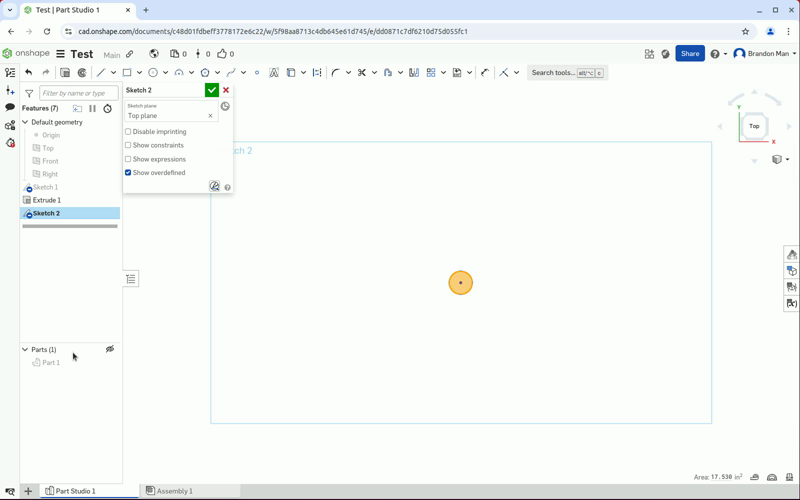
key(shift+e)
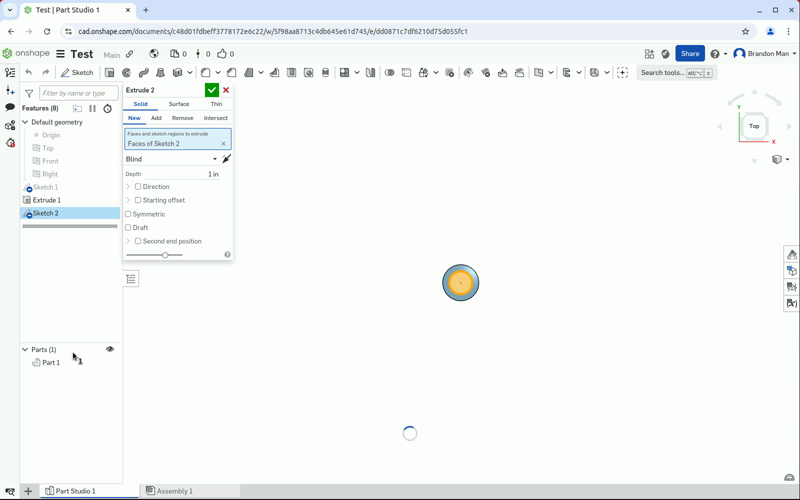
mouse_move(143, 106)
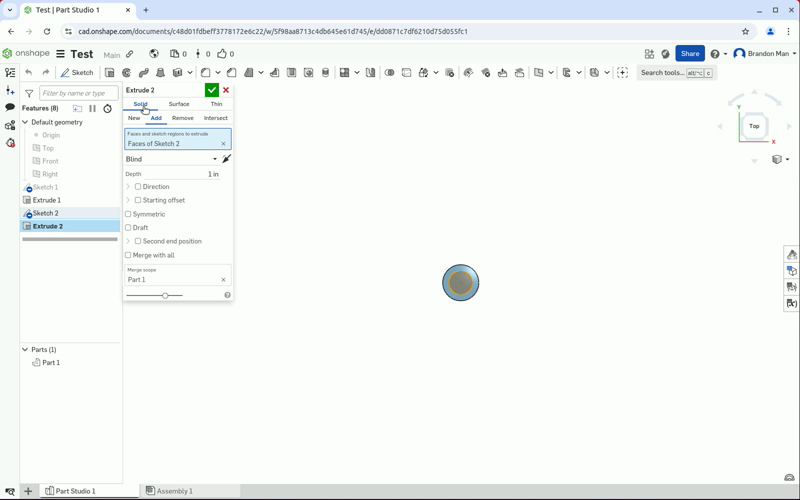
click(143, 106)
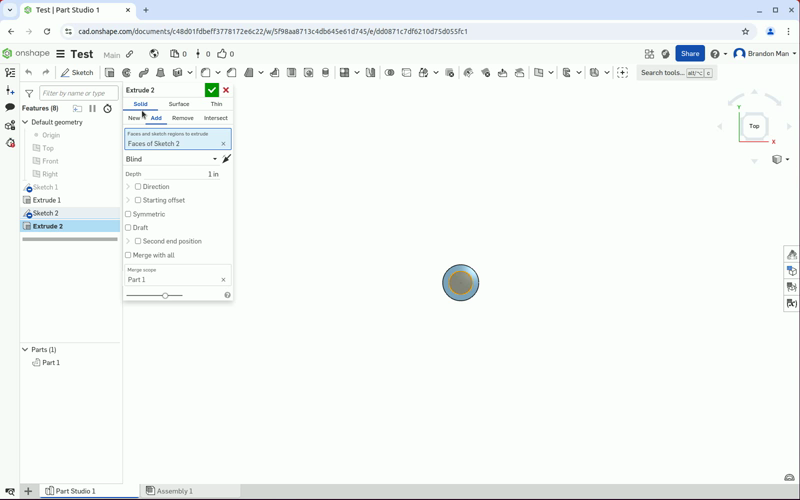
mouse_move(137, 120)
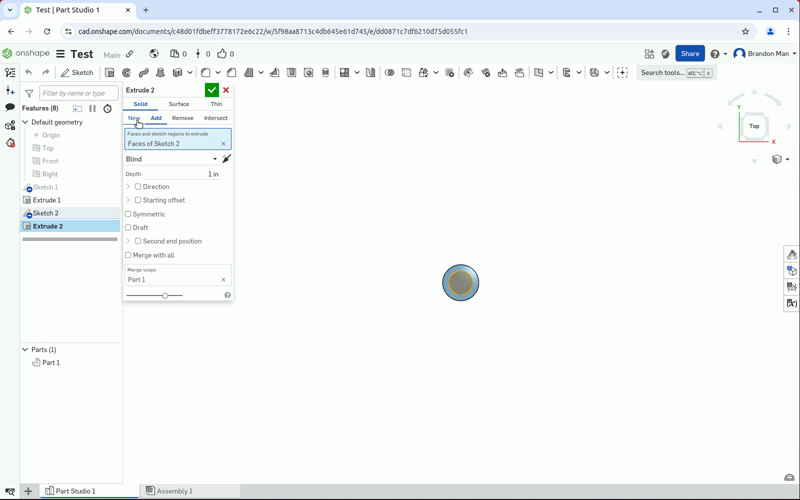
click(137, 120)
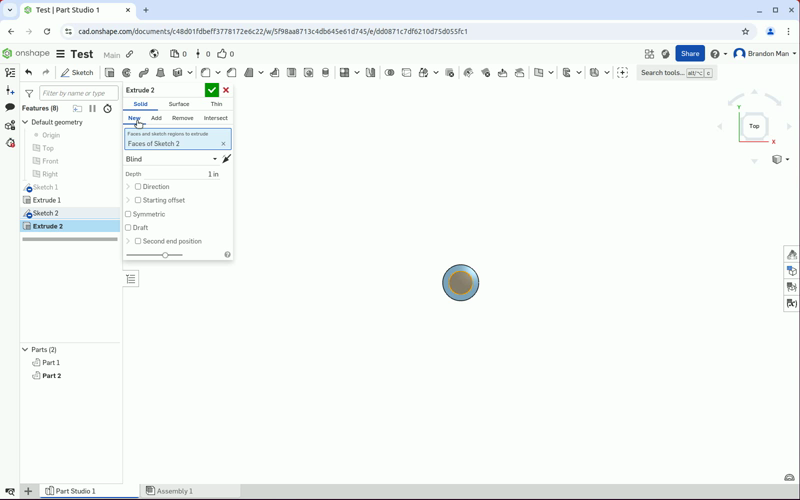
key(tab, 4)
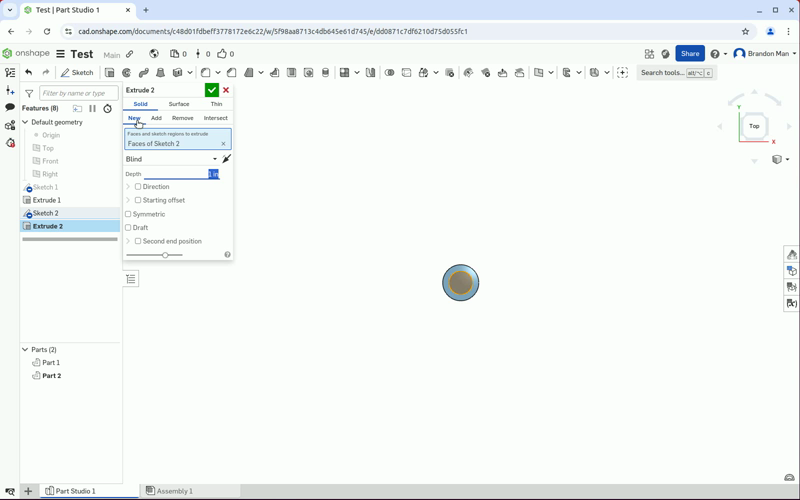
text(1.926)
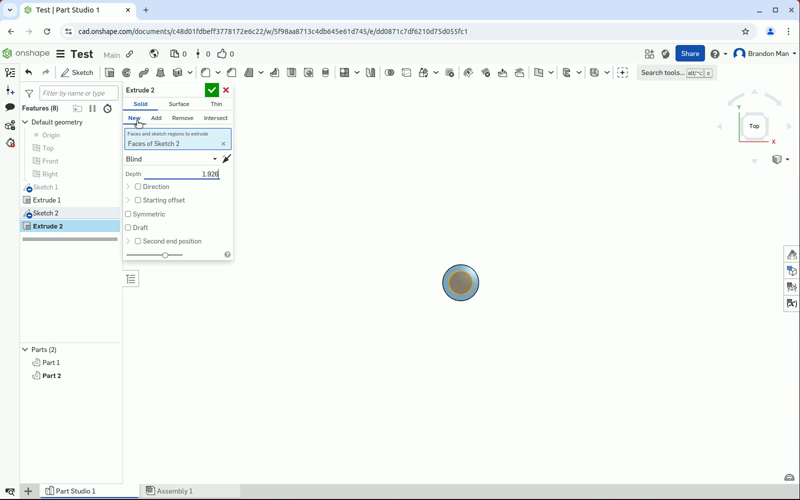
key(enter)
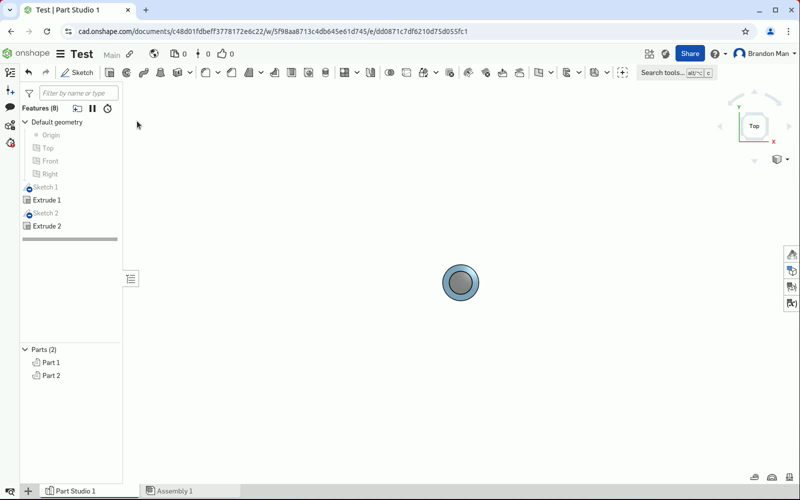
key(shift+h)
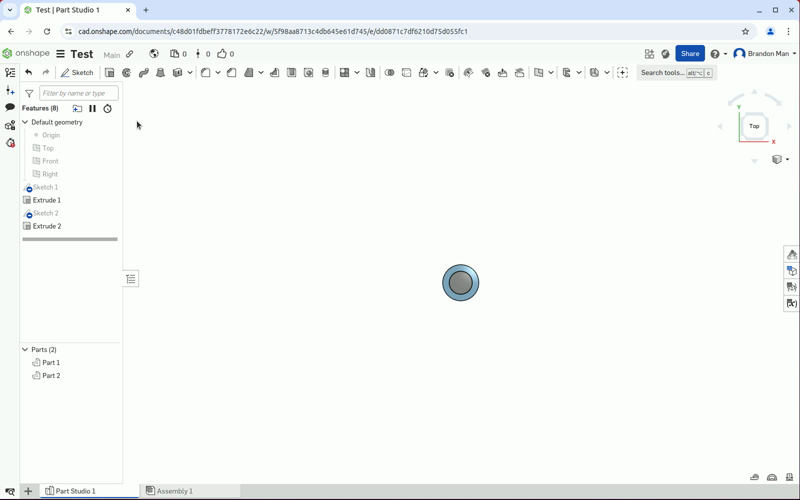
key(shift+h)
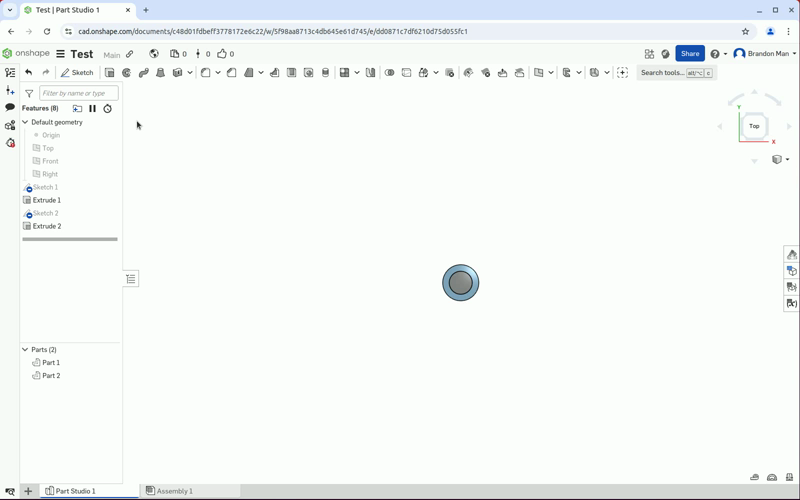
mouse_move(73, 189)
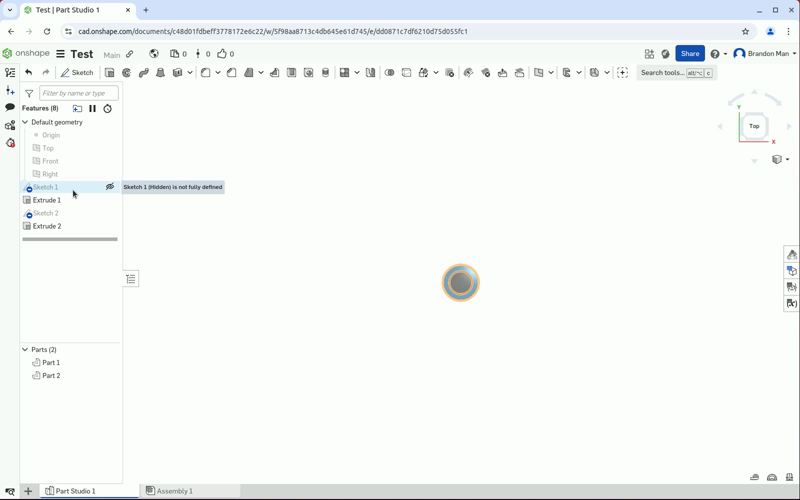
click(73, 189)
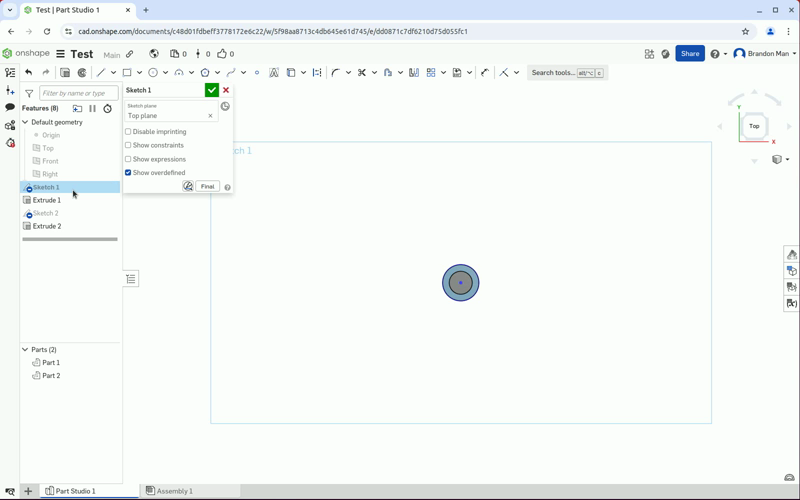
mouse_move(229, 92)
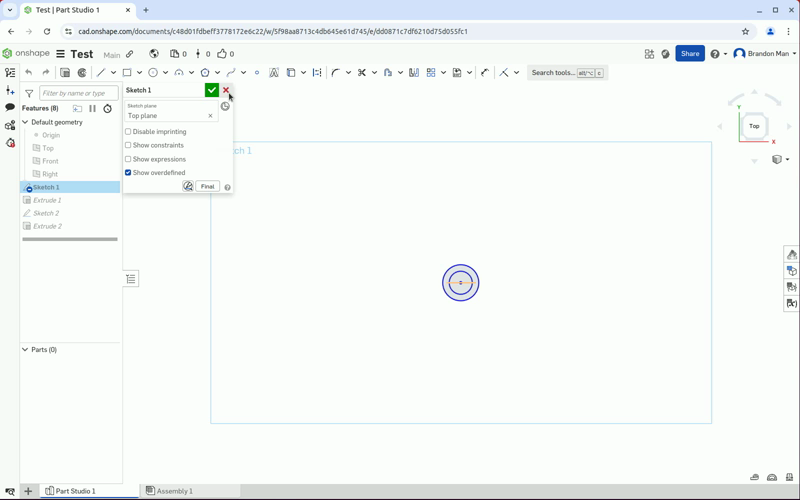
click(229, 92)
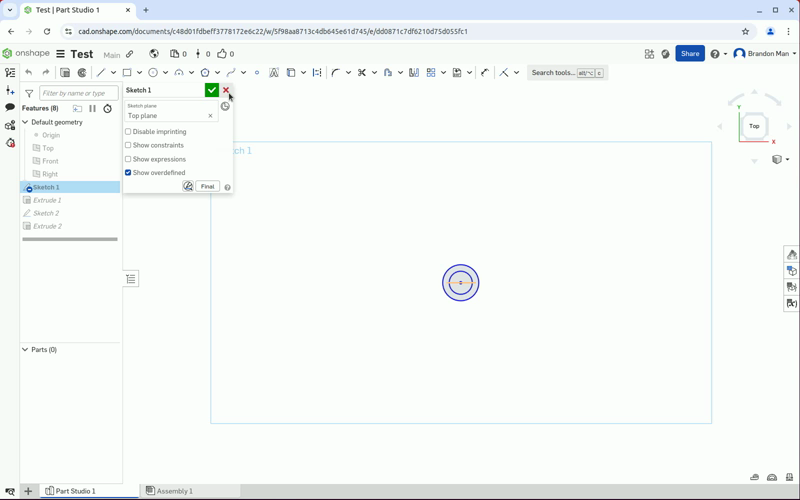
key(shift+s)
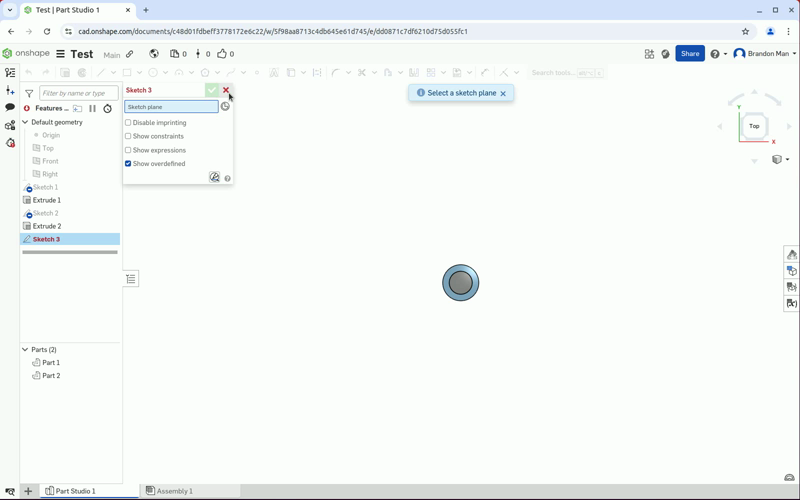
mouse_move(73, 150)
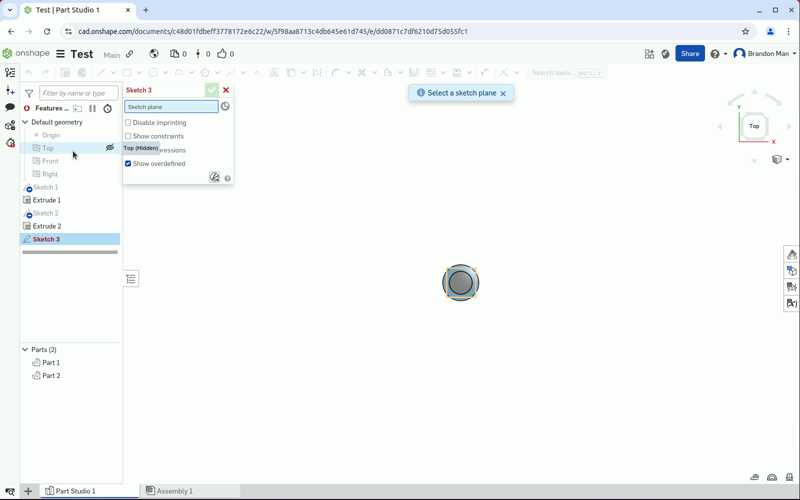
click(73, 150)
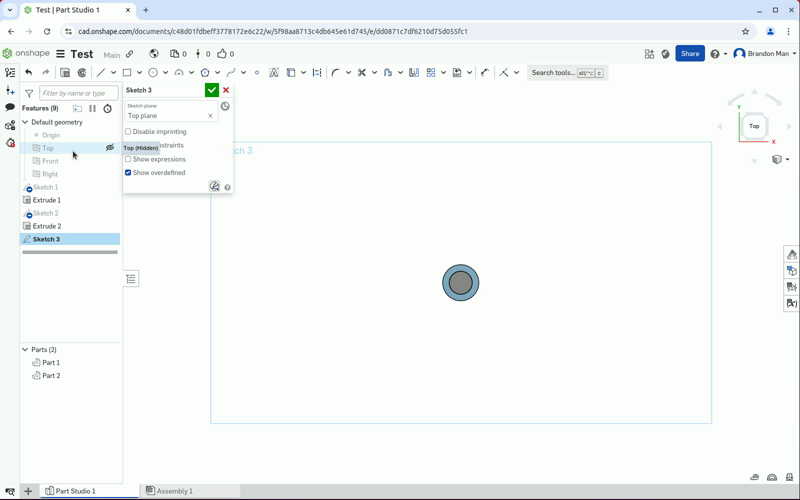
mouse_move(73, 352)
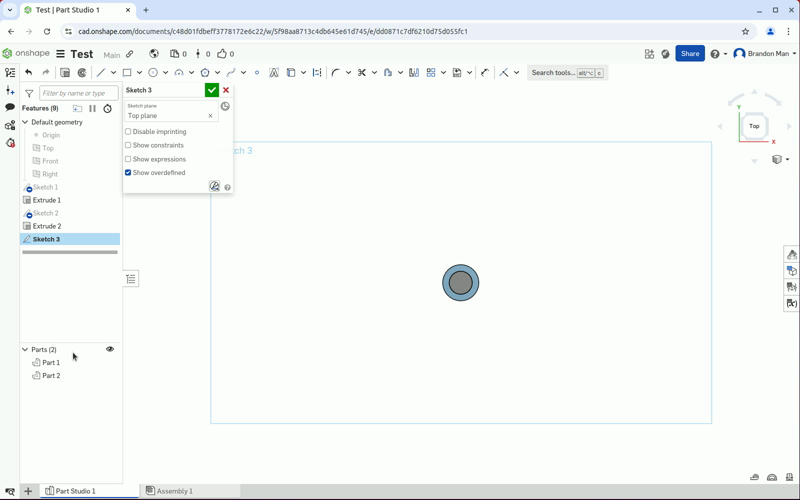
key(y)
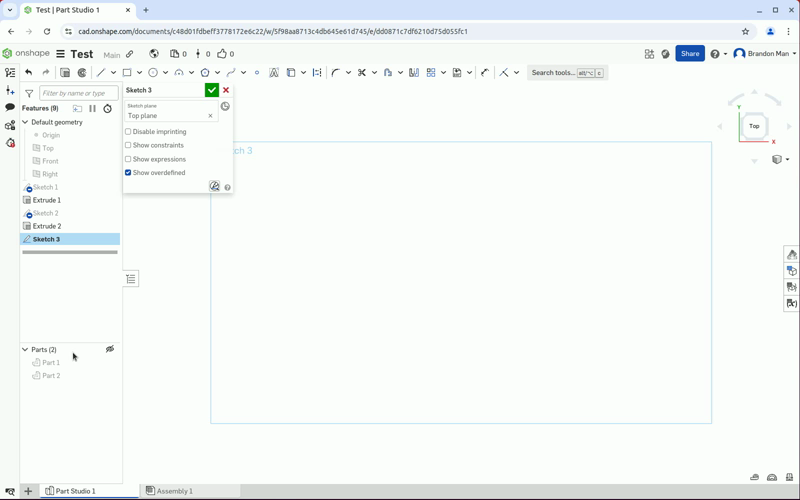
key(c)
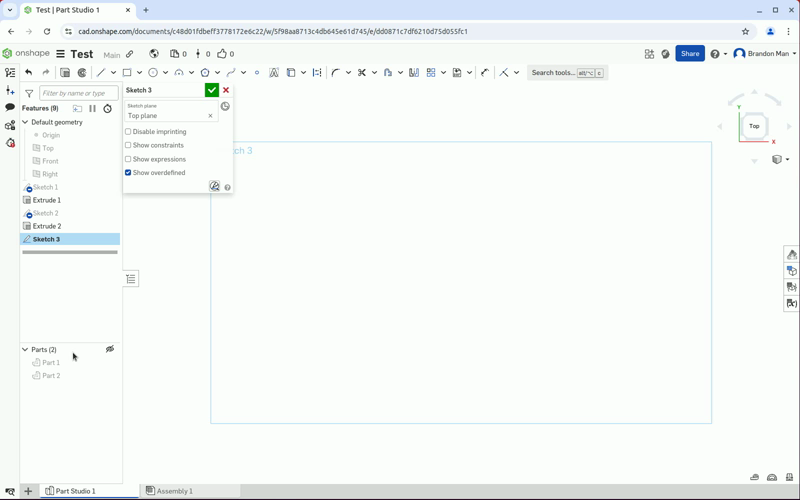
key_down(shift)
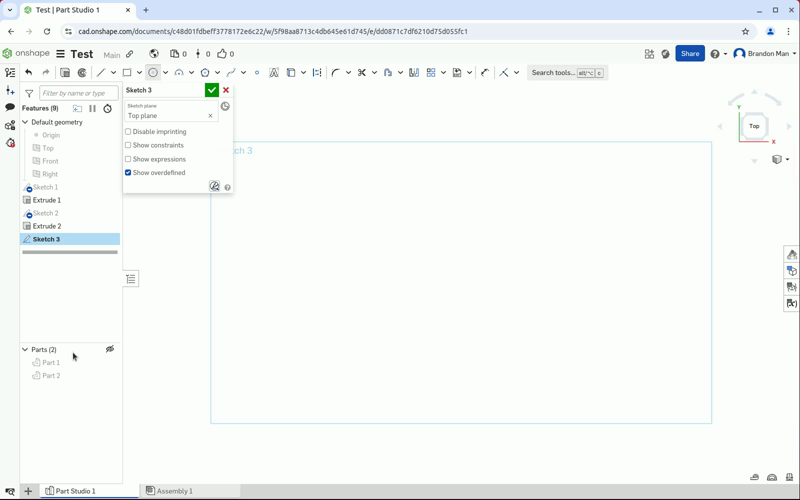
mouse_move(460, 282)
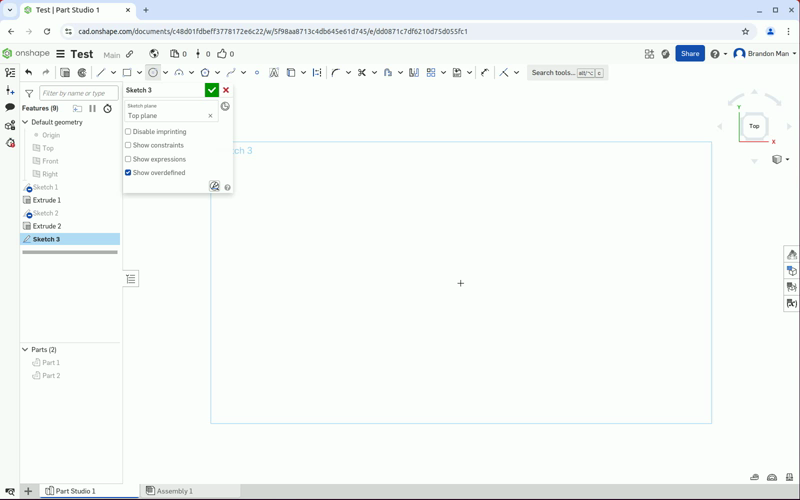
click(460, 282)
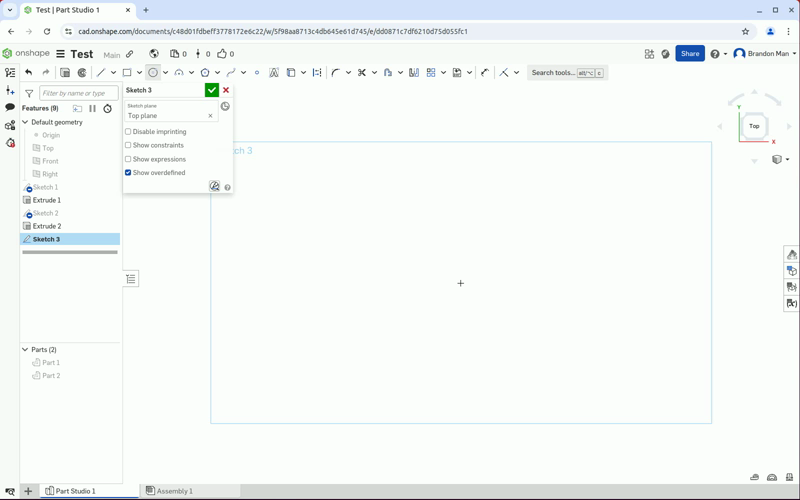
key_up(shift)
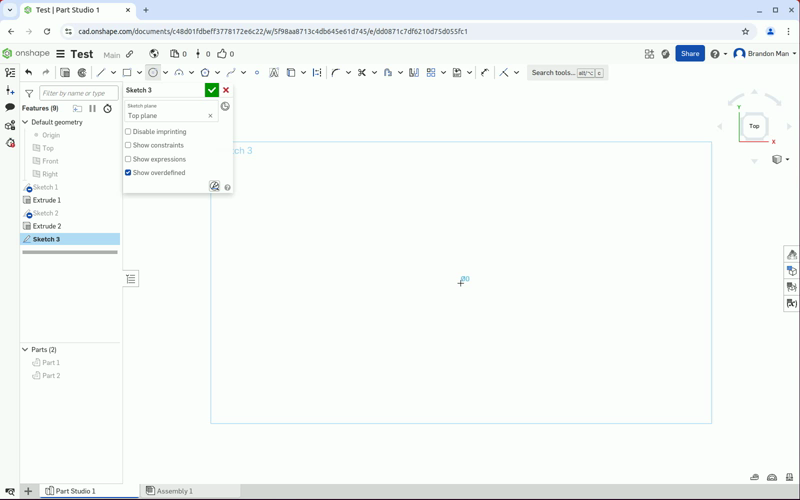
mouse_move(472, 282)
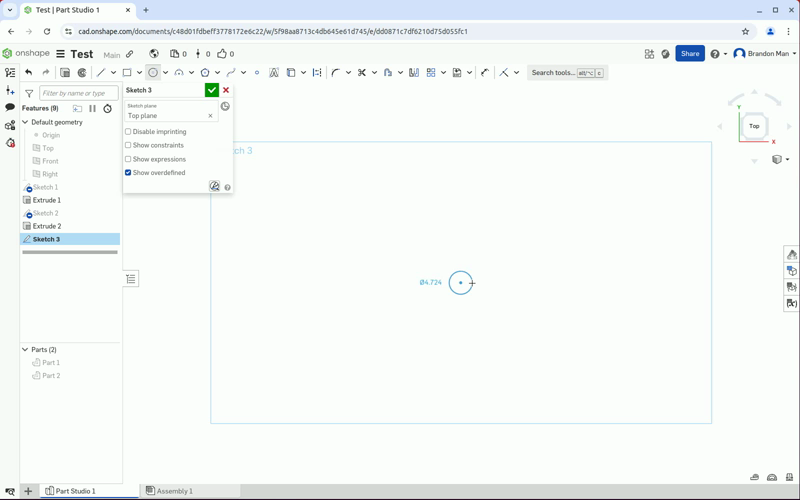
click(472, 282)
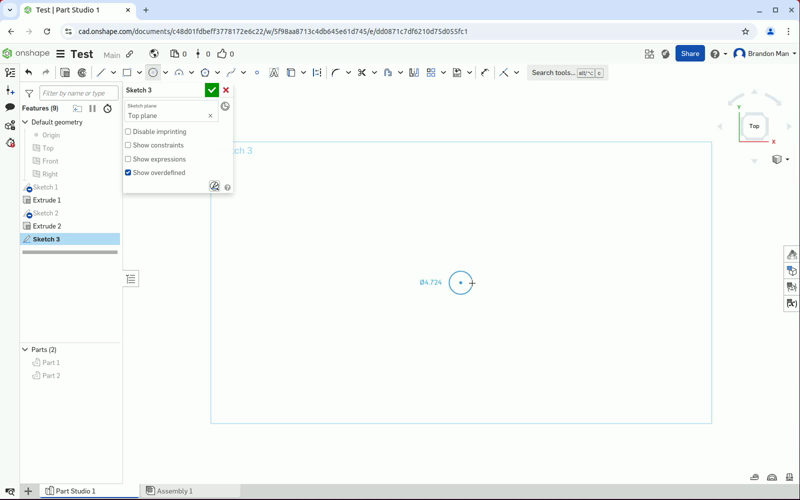
key(esc)
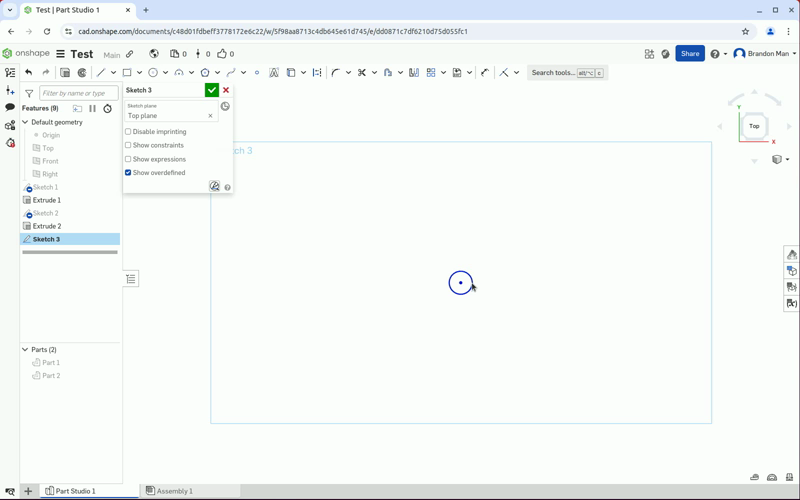
mouse_move(462, 282)
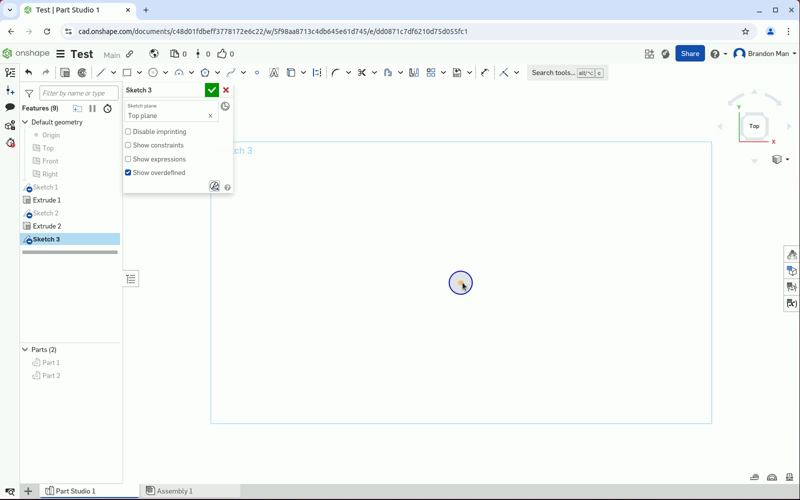
scroll(6)
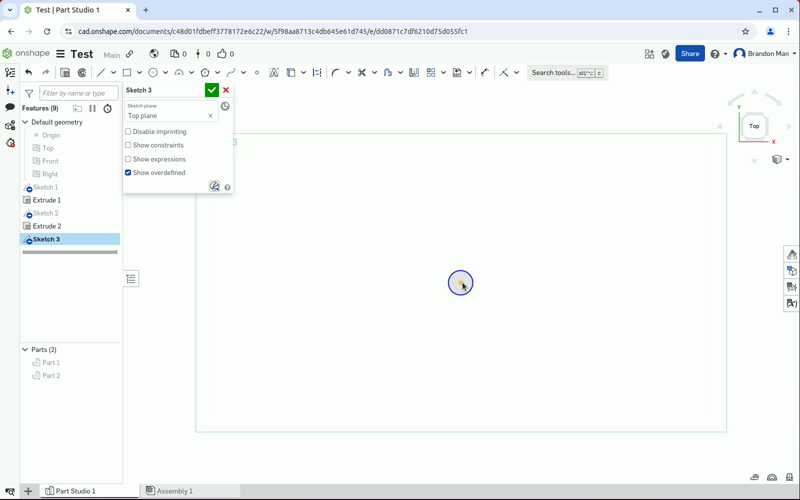
scroll(6)
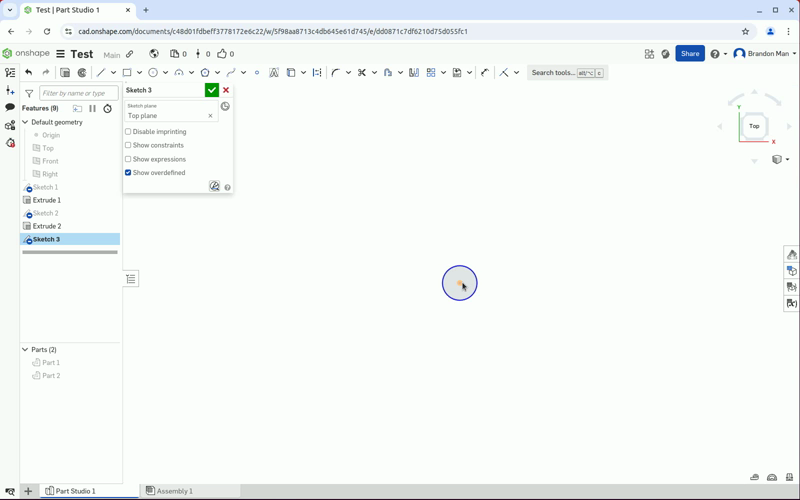
scroll(6)
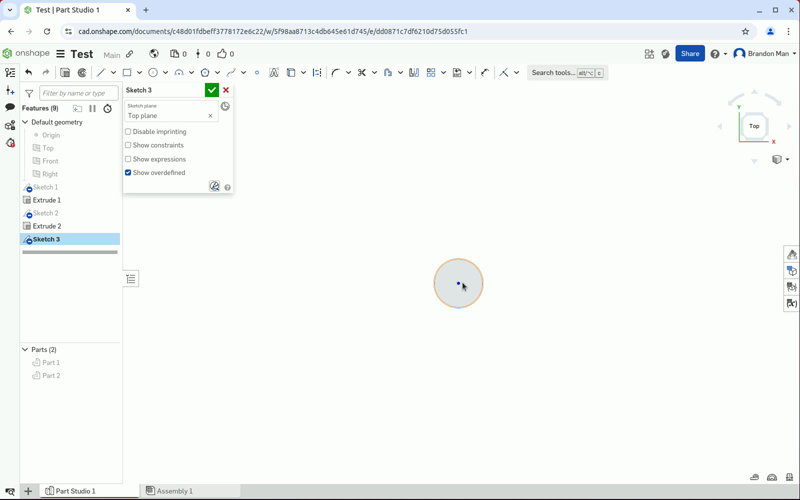
scroll(6)
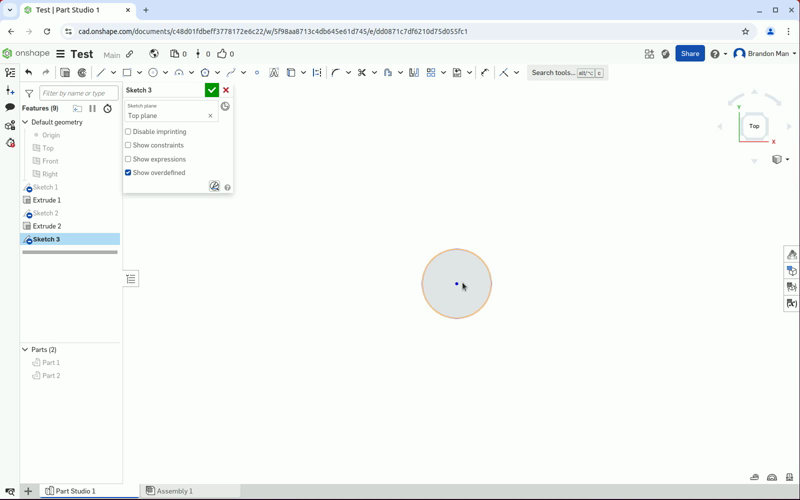
scroll(6)
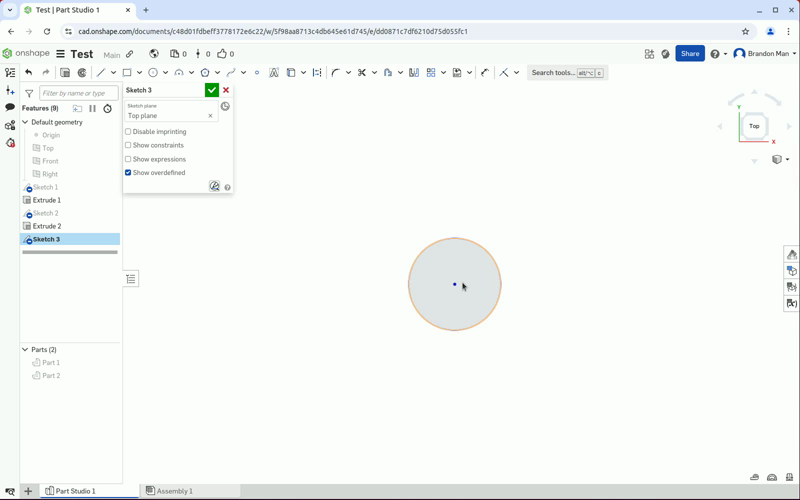
scroll(6)
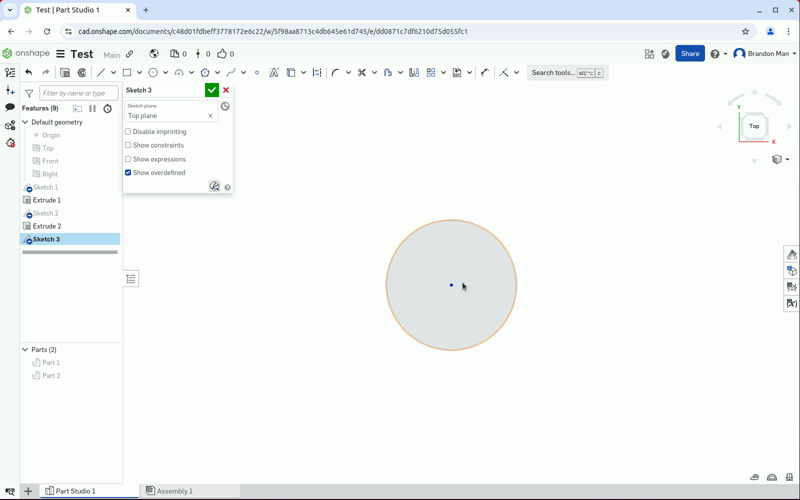
scroll(6)
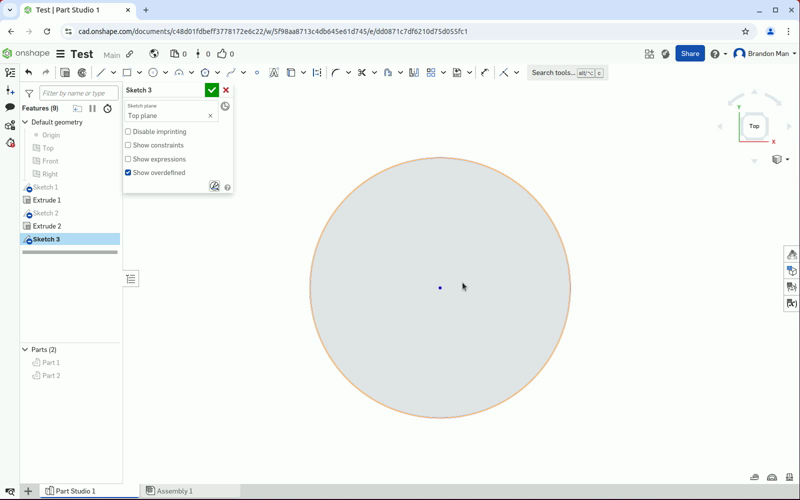
click(462, 282)
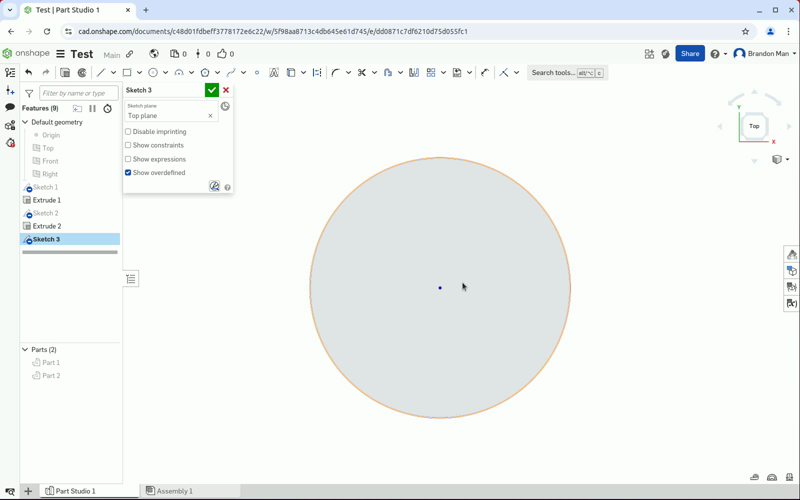
scroll(-6)
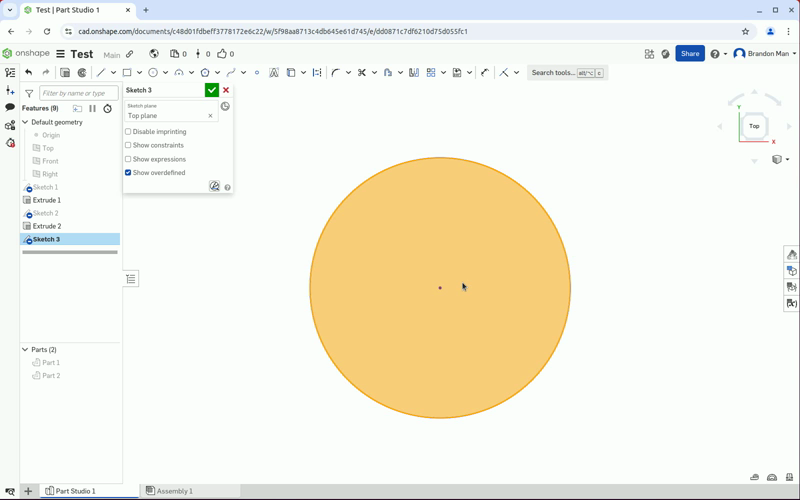
scroll(-6)
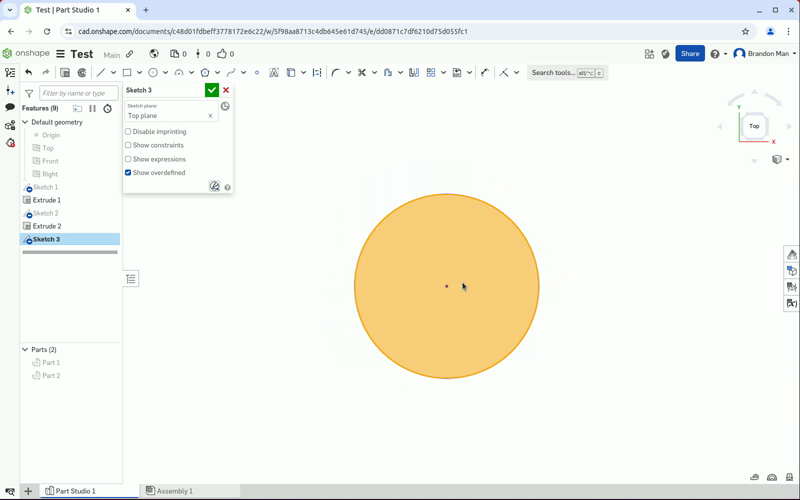
scroll(-6)
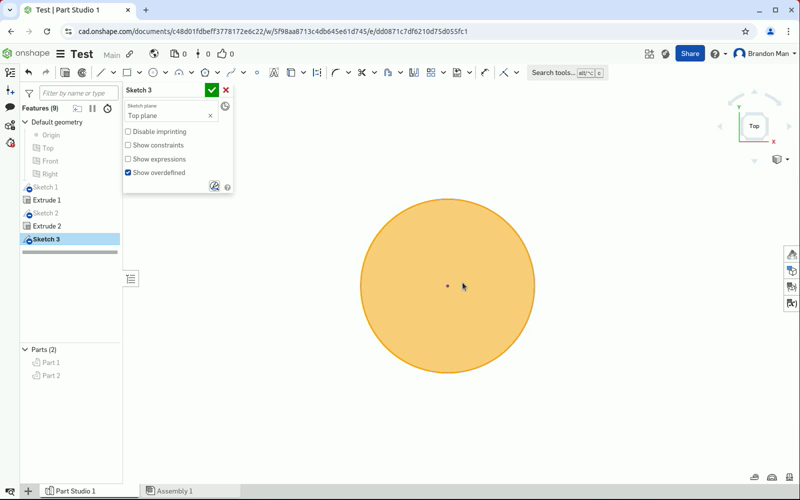
scroll(-6)
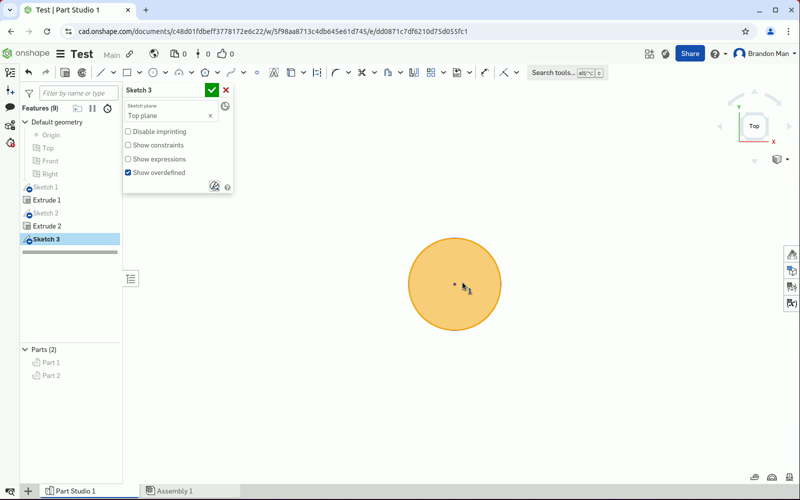
scroll(-6)
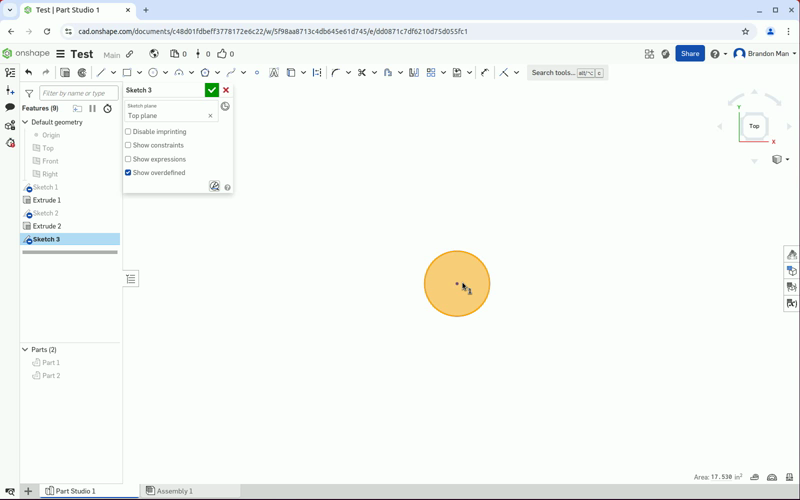
scroll(-6)
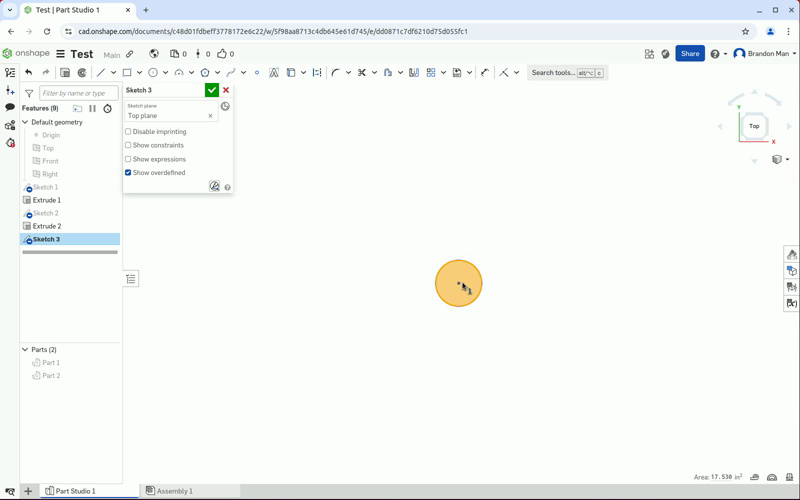
scroll(-6)
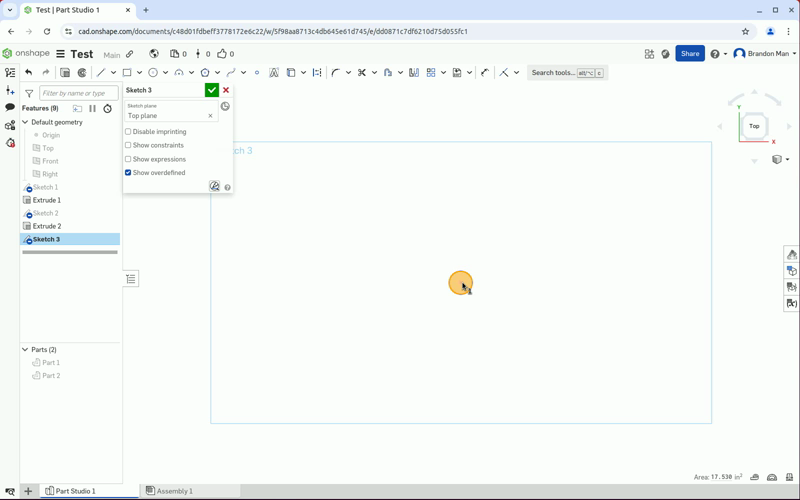
mouse_move(73, 352)
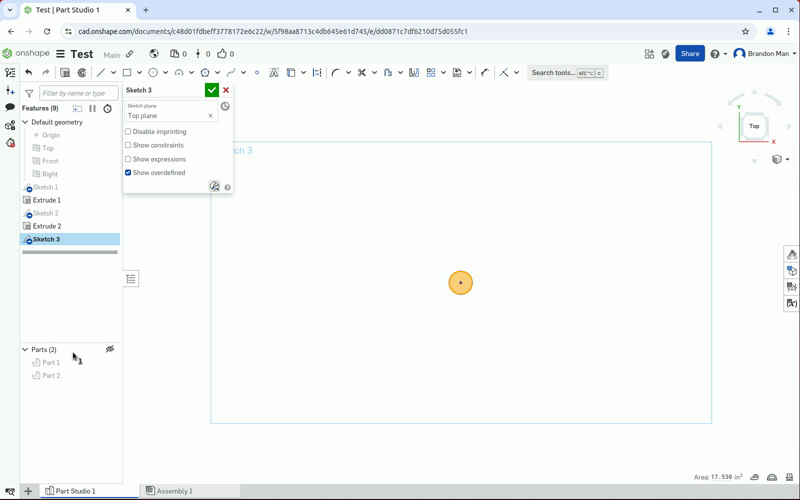
key(shift+y)
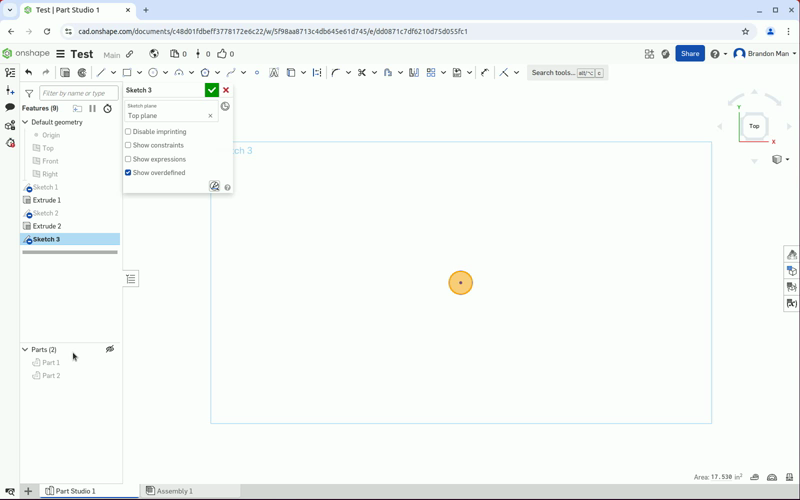
key(shift+e)
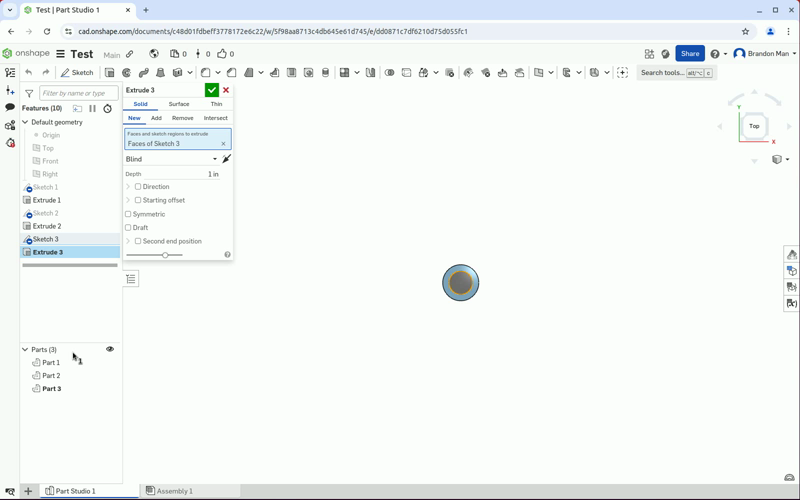
mouse_move(143, 106)
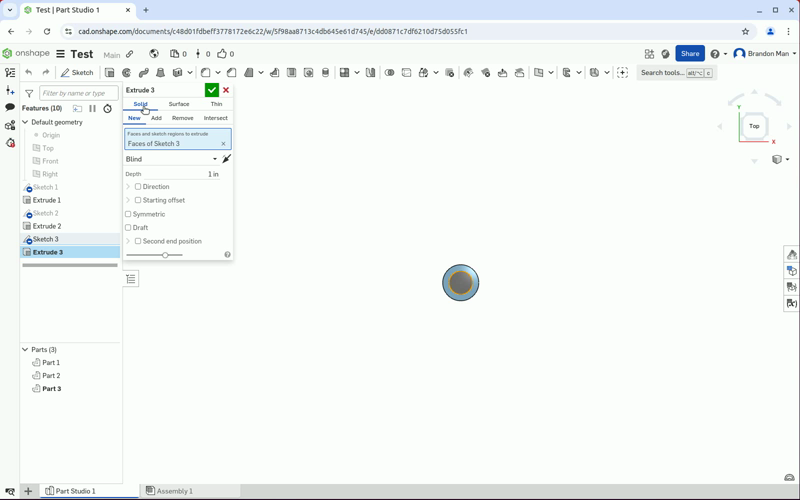
click(143, 106)
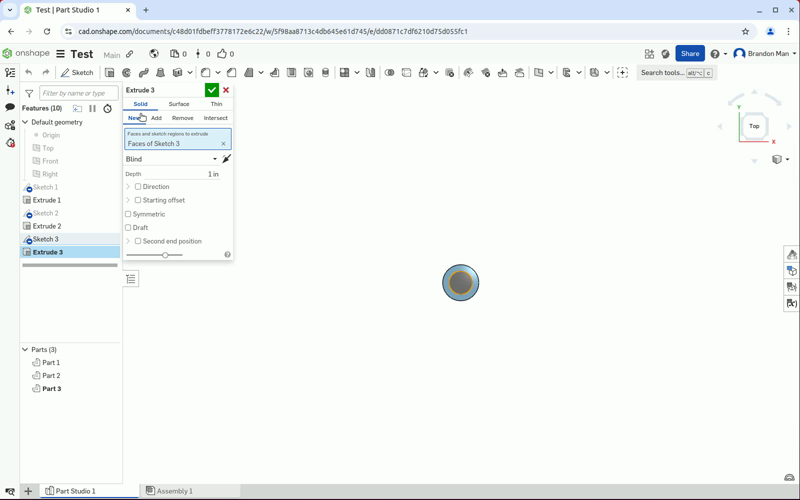
mouse_move(137, 120)
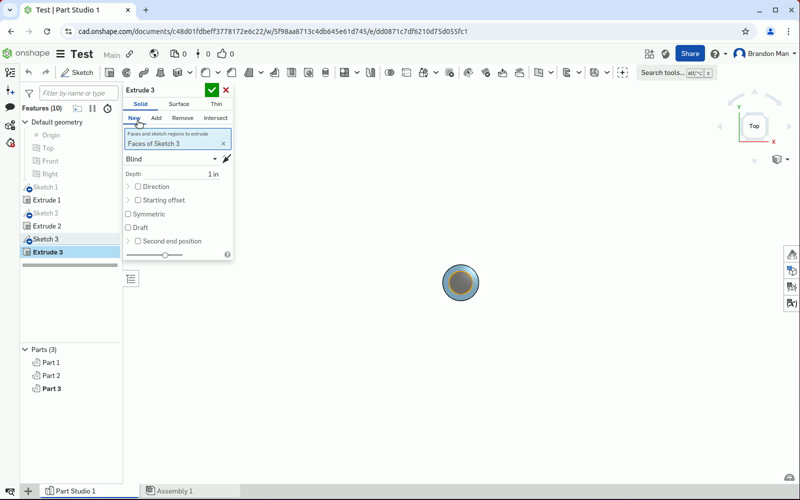
click(137, 120)
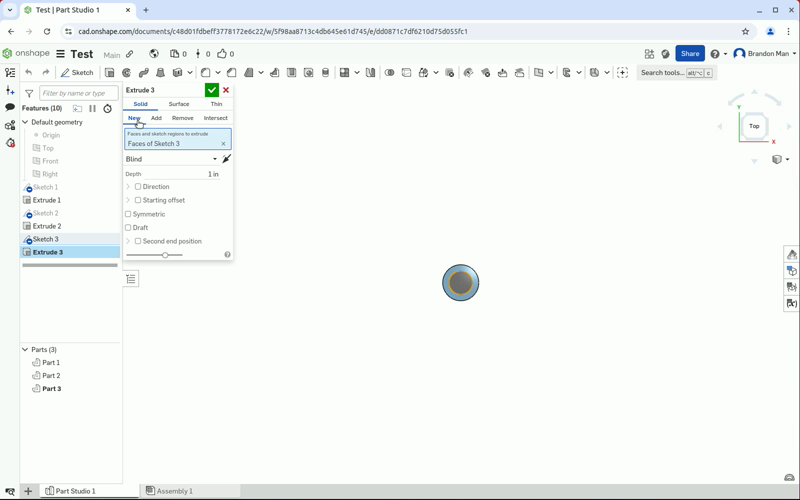
key(tab, 4)
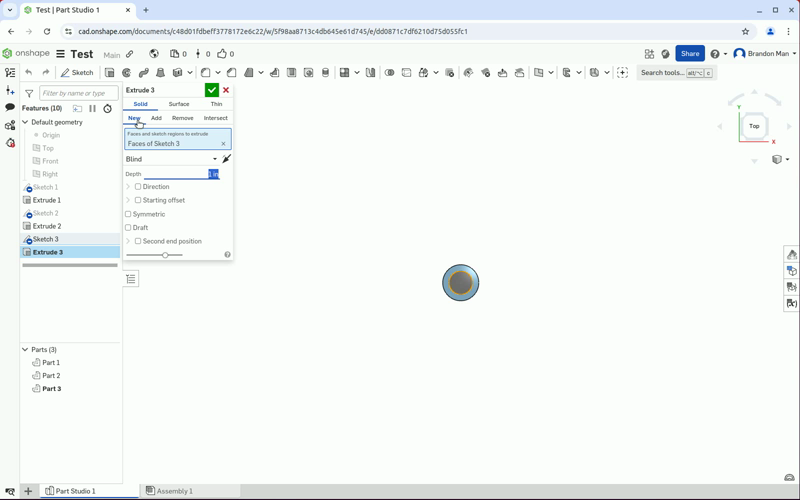
text(-23.108)
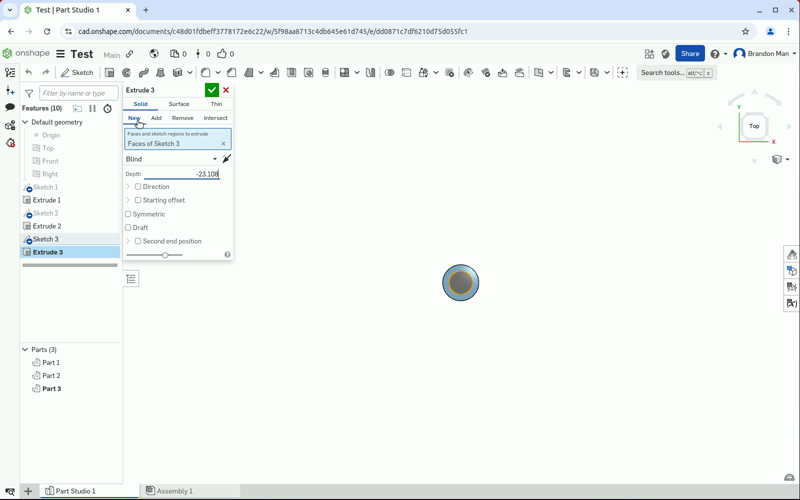
key(enter)
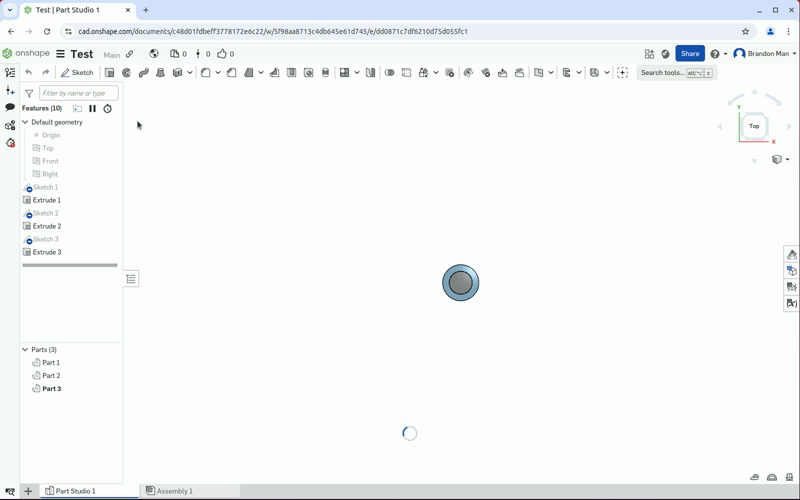
key(shift+h)
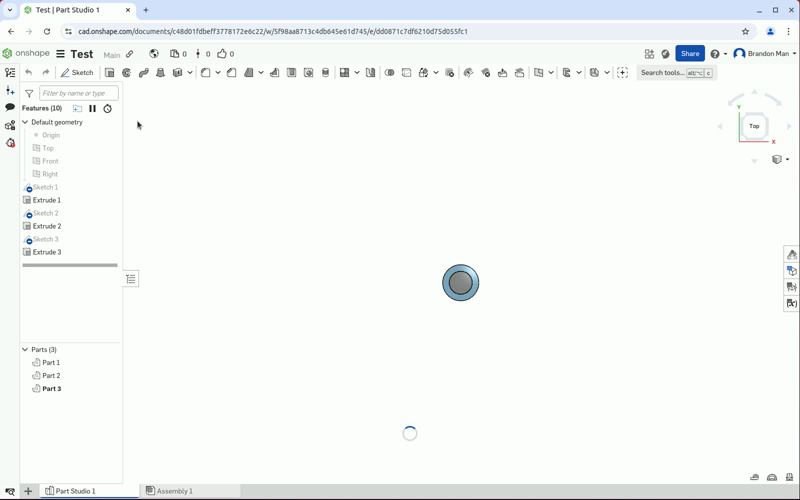
key(shift+h)
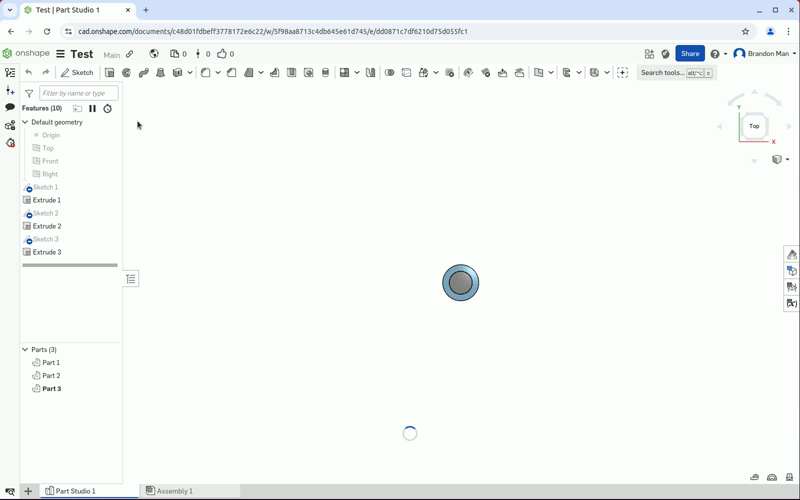
key(shift+7)
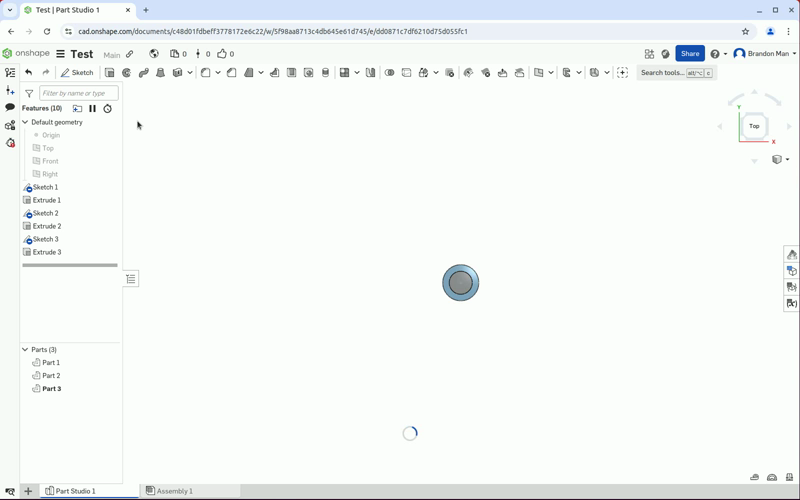
key(up, 3)
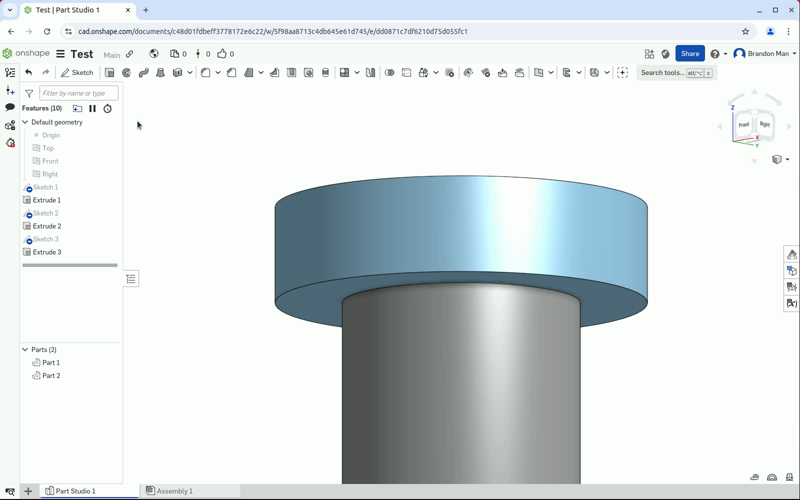
key(left, 3)
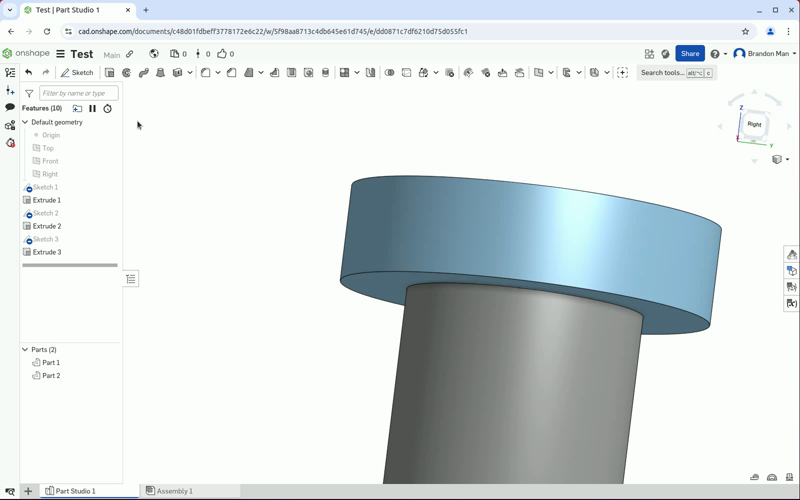
key(right, 3)
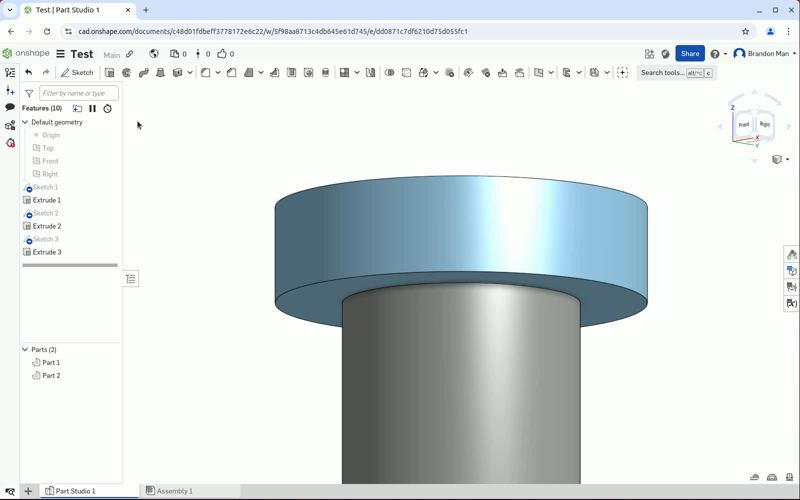
key(down, 3)
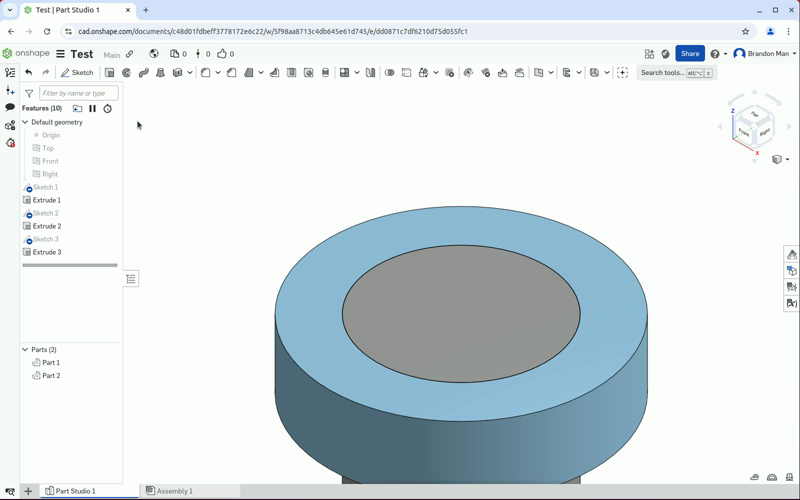
mouse_move(73, 189)
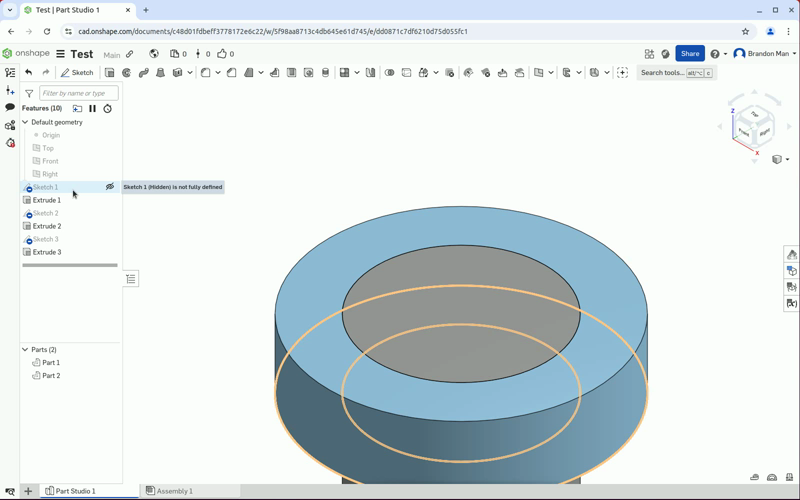
click(73, 189)